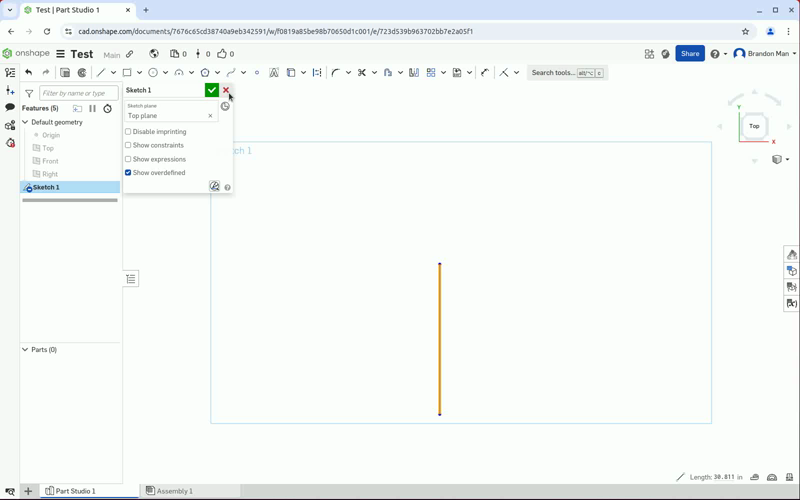
key(shift+h)
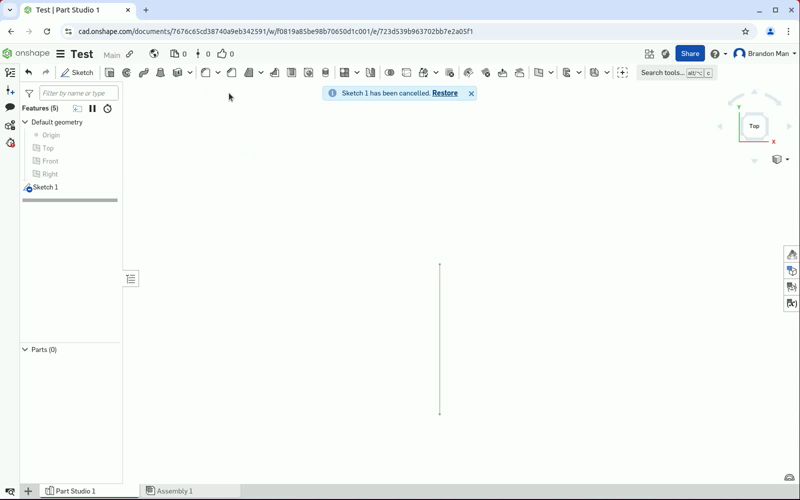
key(shift+s)
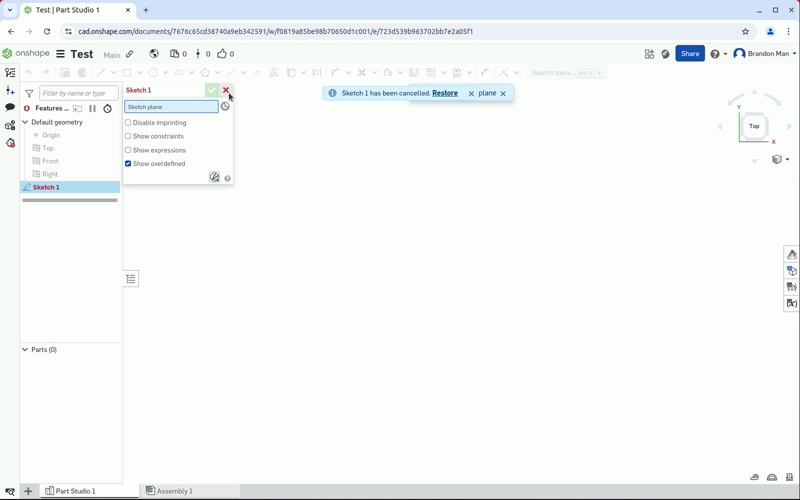
mouse_move(73, 150)
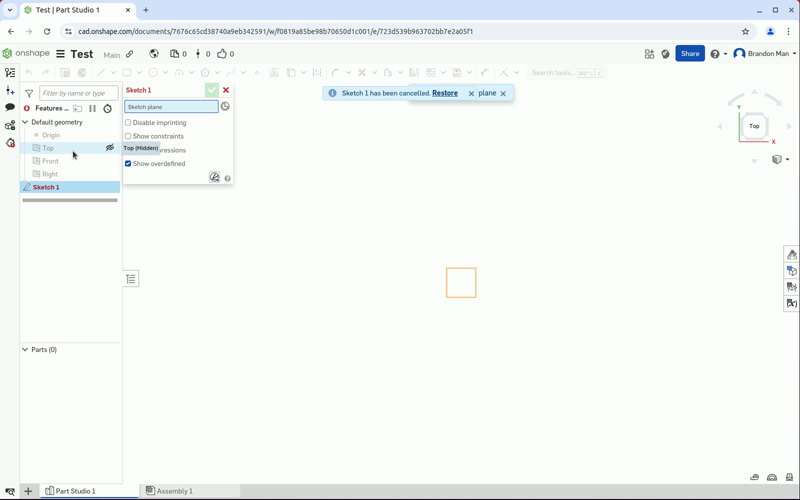
click(73, 150)
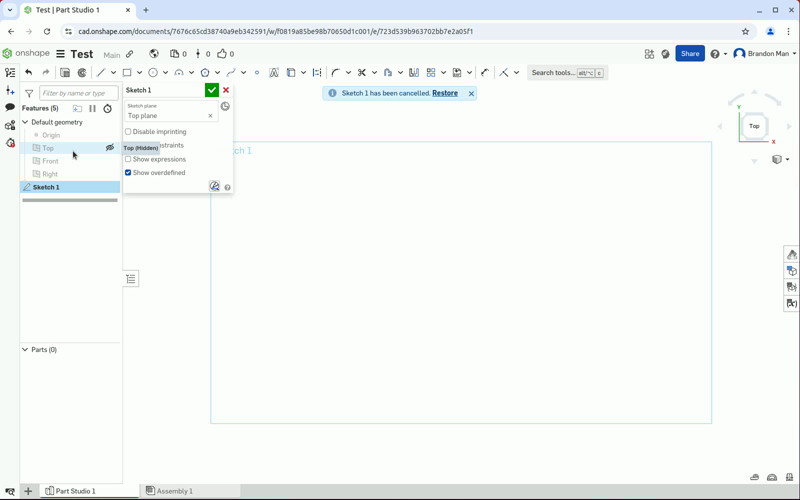
mouse_move(73, 352)
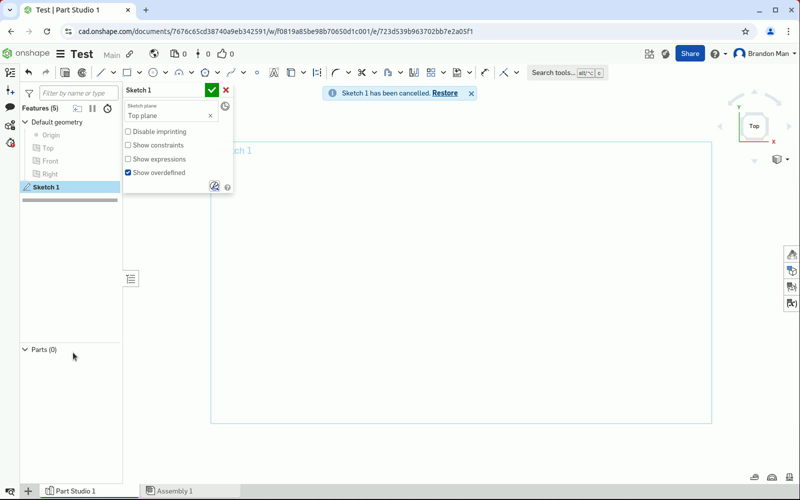
key(y)
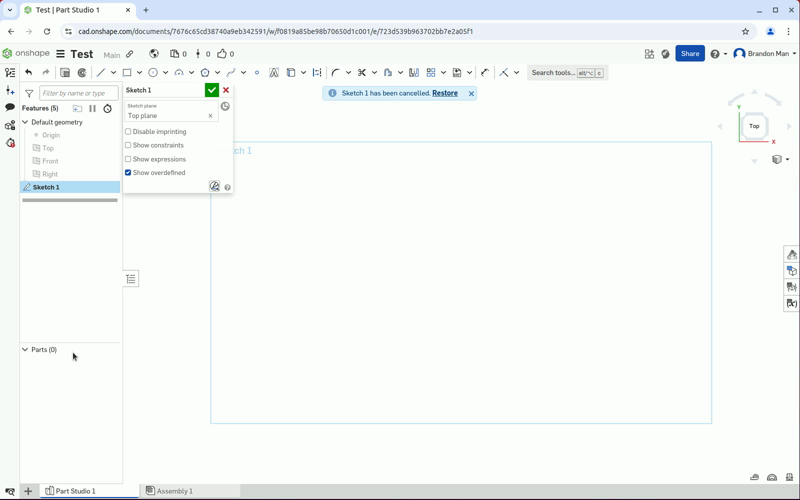
key(l)
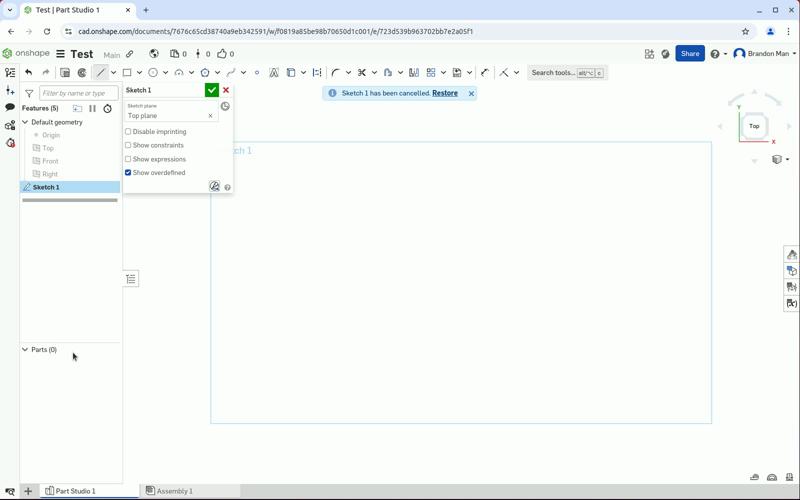
key_down(shift)
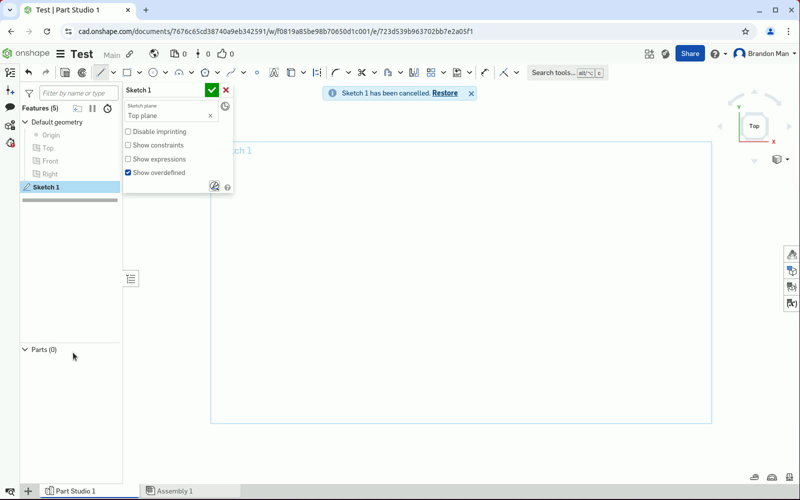
mouse_move(388, 363)
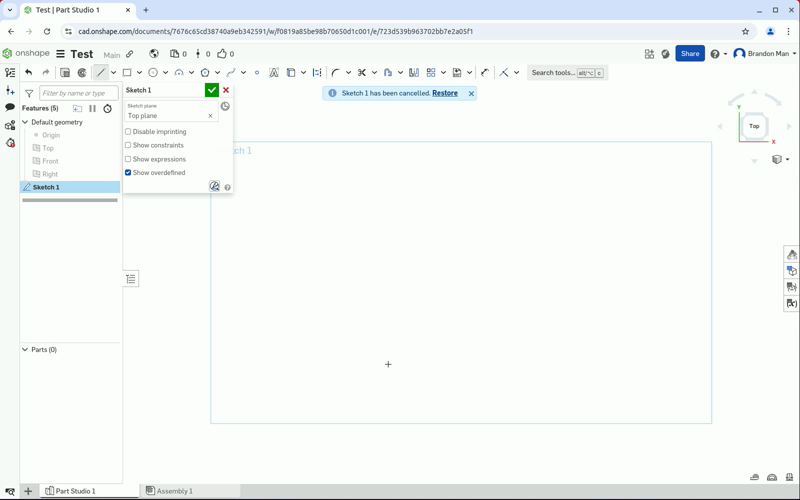
click(388, 363)
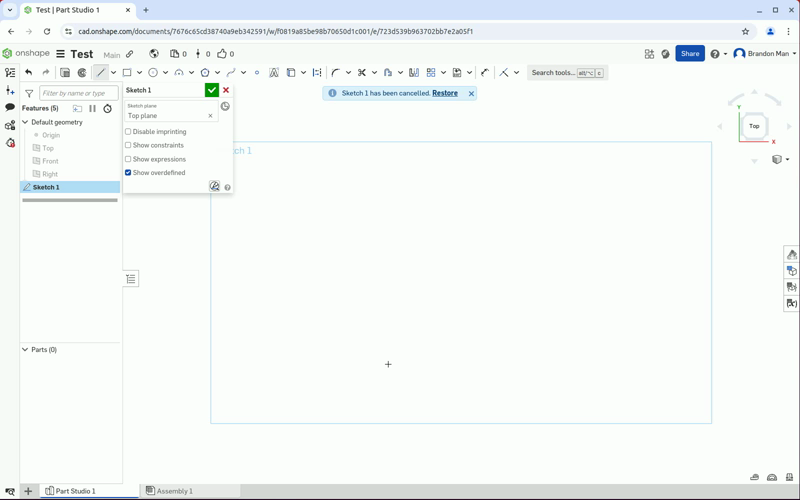
key_up(shift)
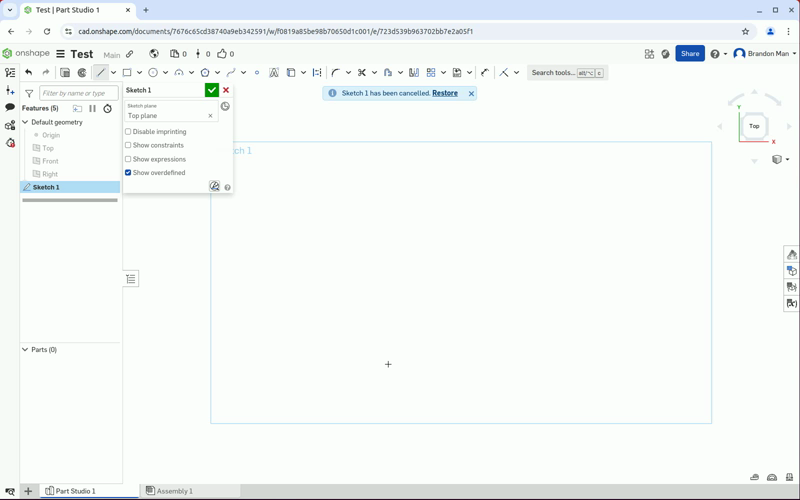
key_down(shift)
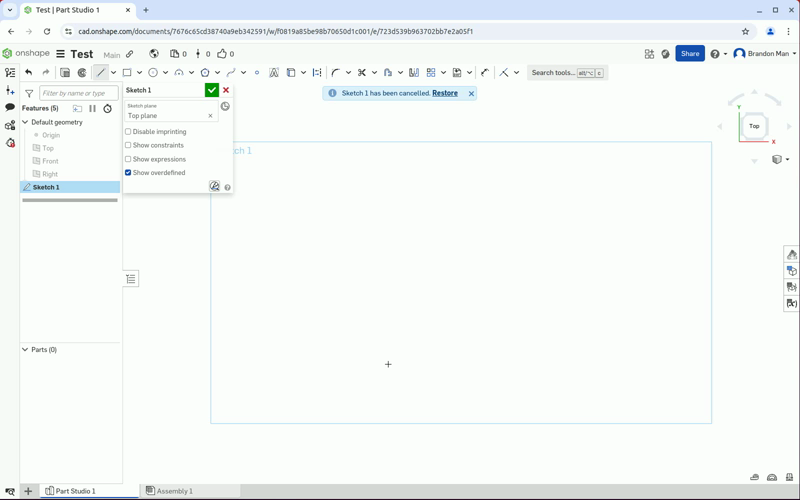
mouse_move(572, 363)
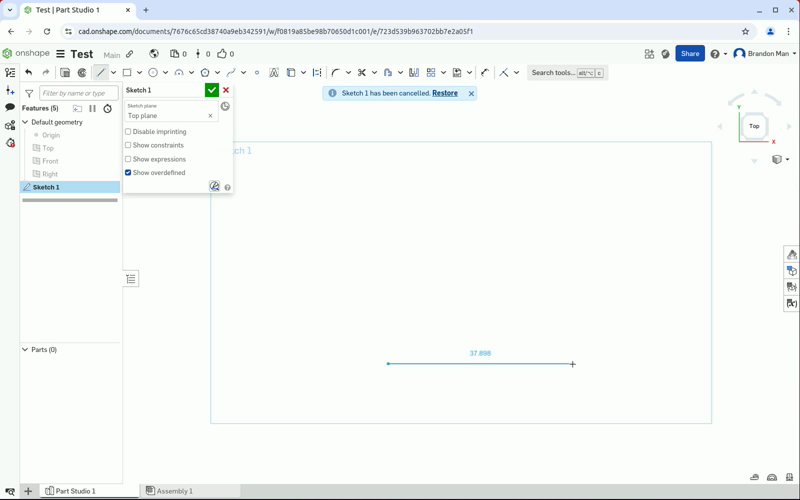
click(572, 363)
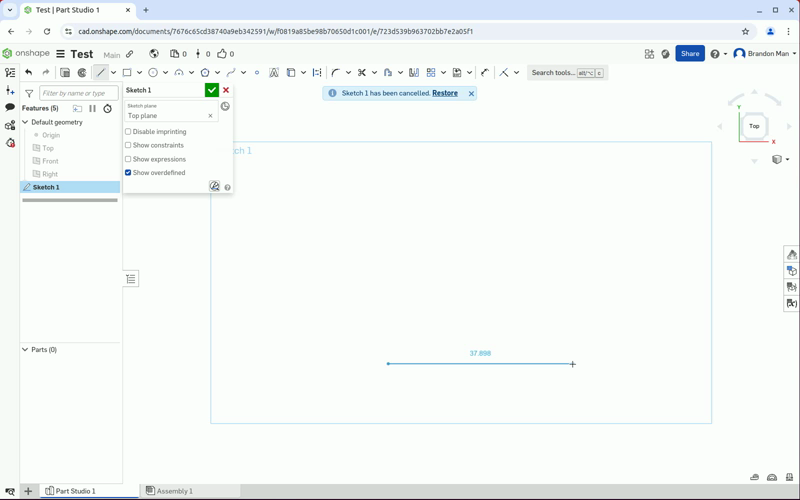
key_up(shift)
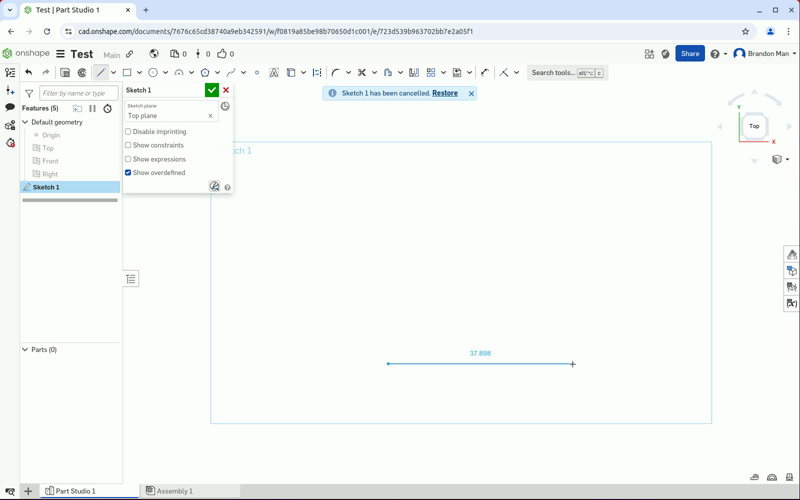
key_down(shift)
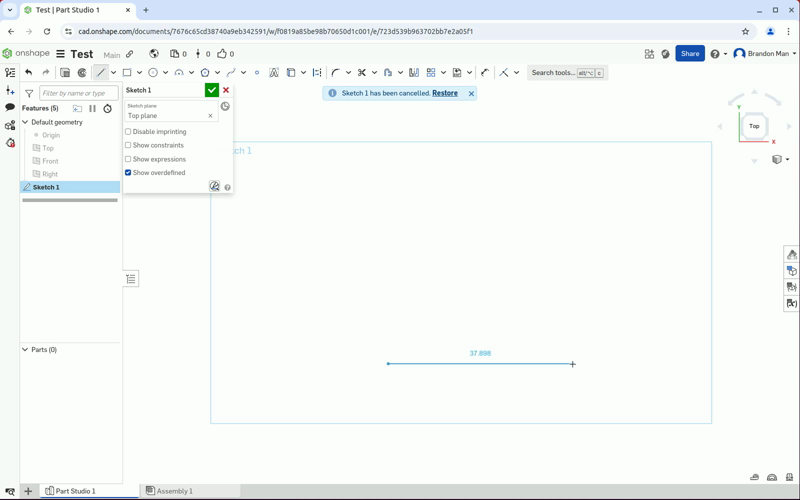
mouse_move(572, 208)
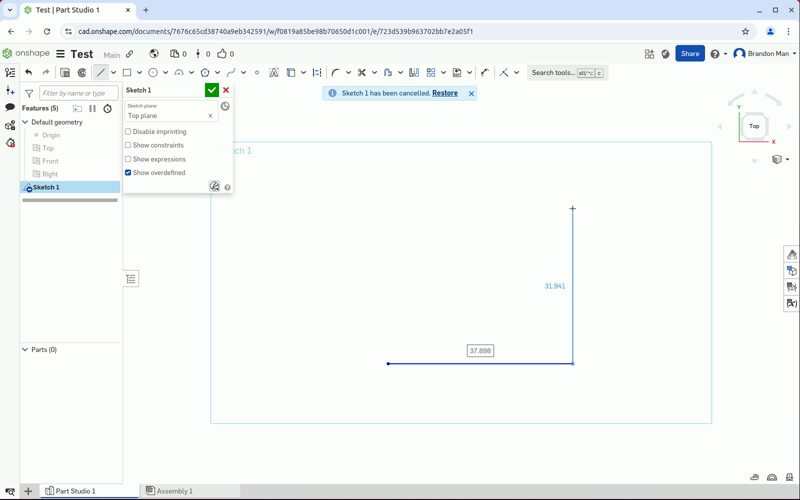
click(572, 208)
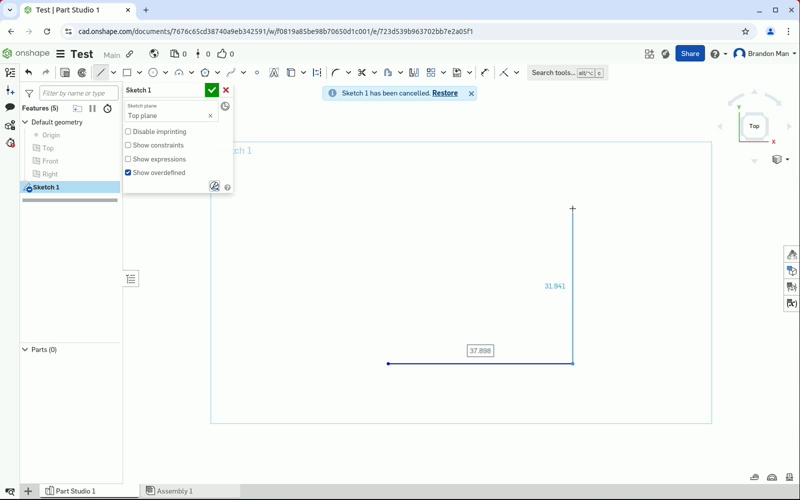
key_up(shift)
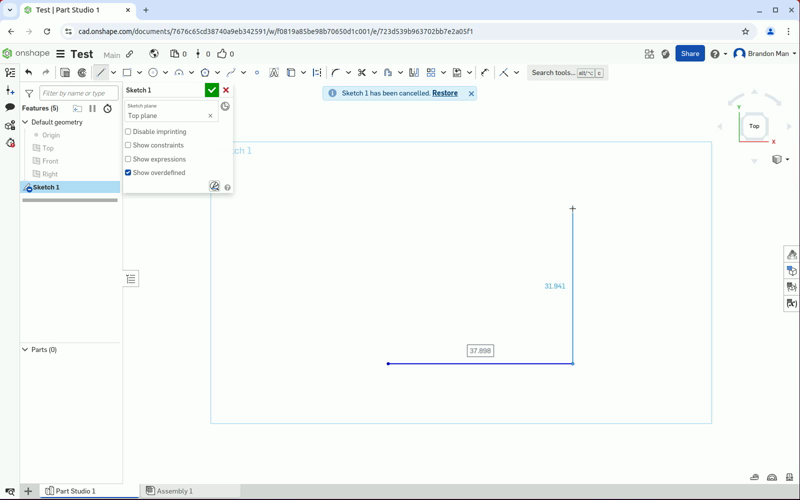
key_down(shift)
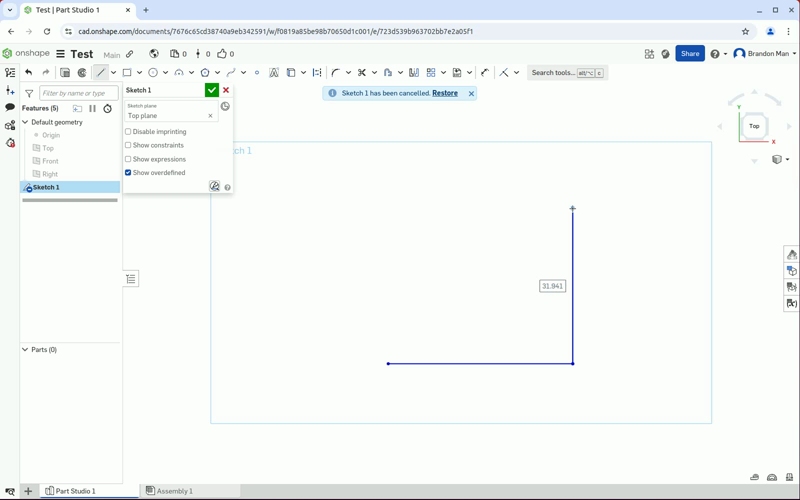
mouse_move(388, 208)
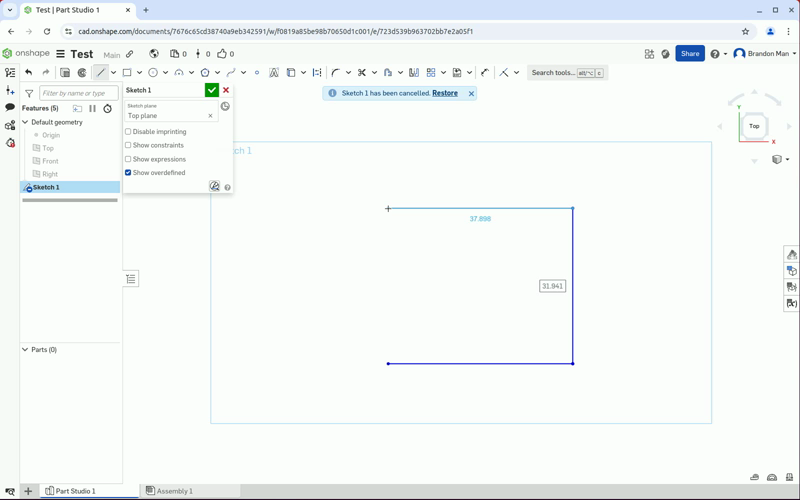
click(388, 208)
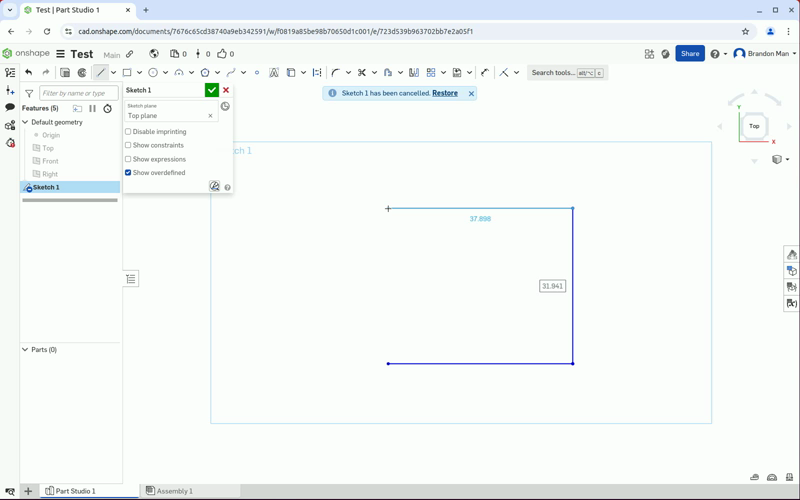
key_up(shift)
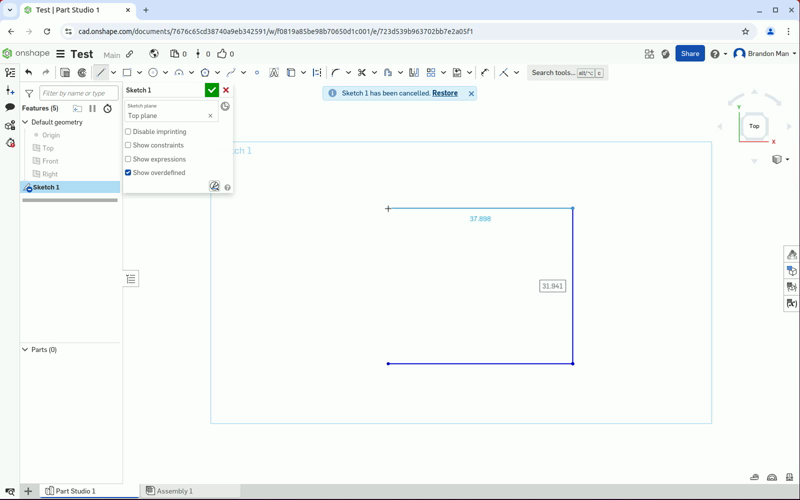
key_down(shift)
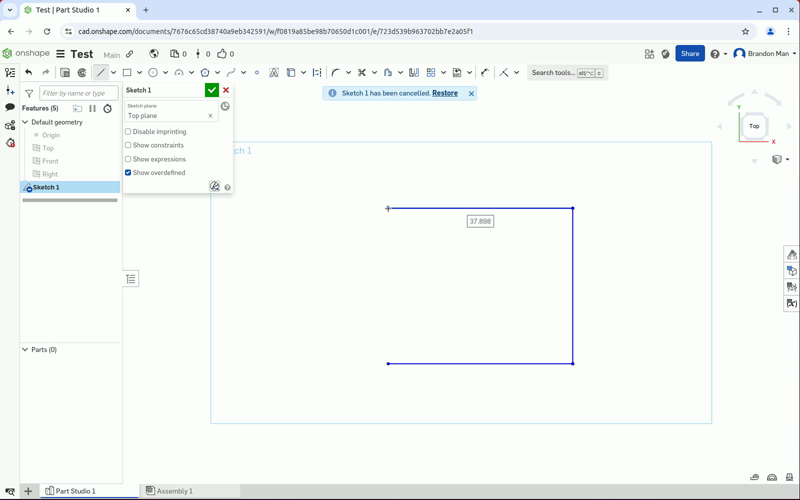
mouse_move(388, 363)
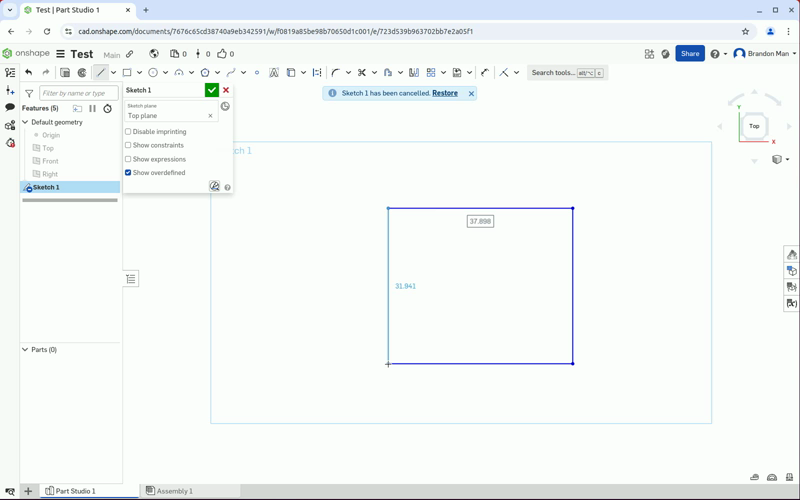
key_up(shift)
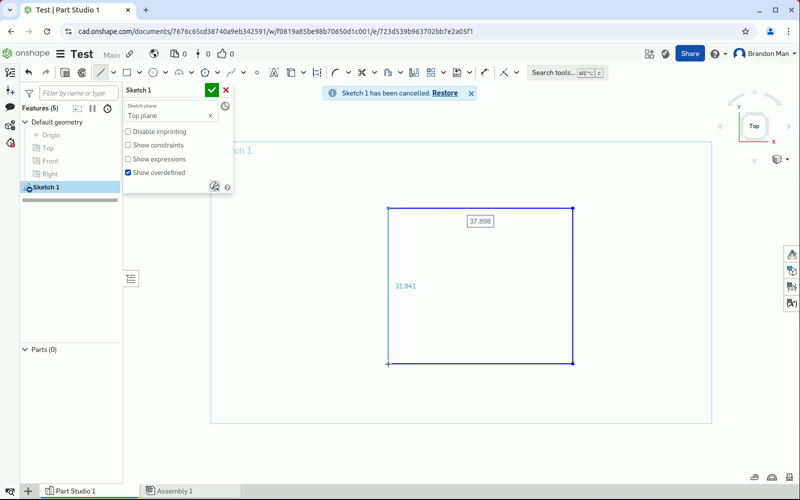
click(388, 363)
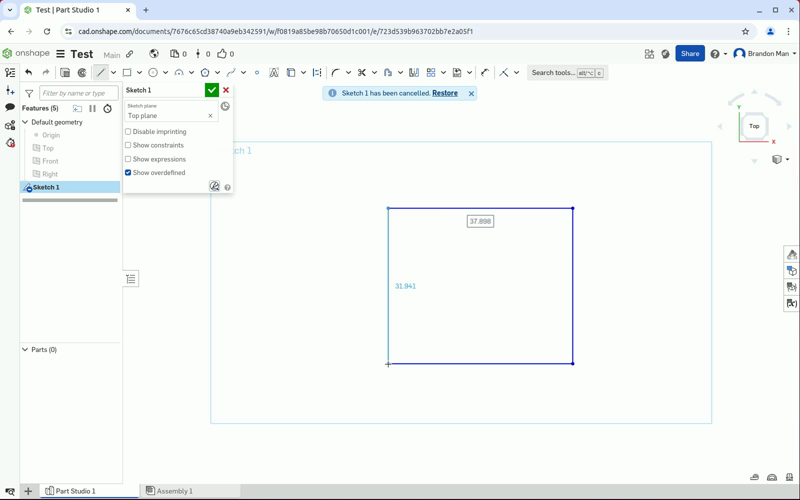
key(esc)
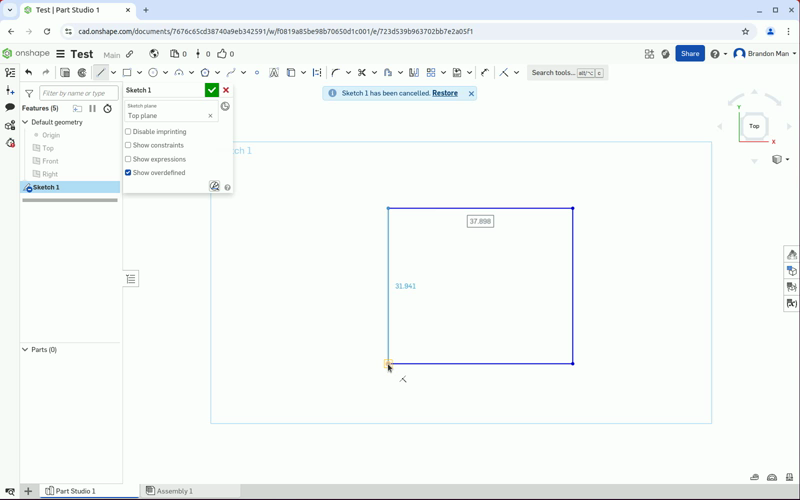
mouse_move(489, 248)
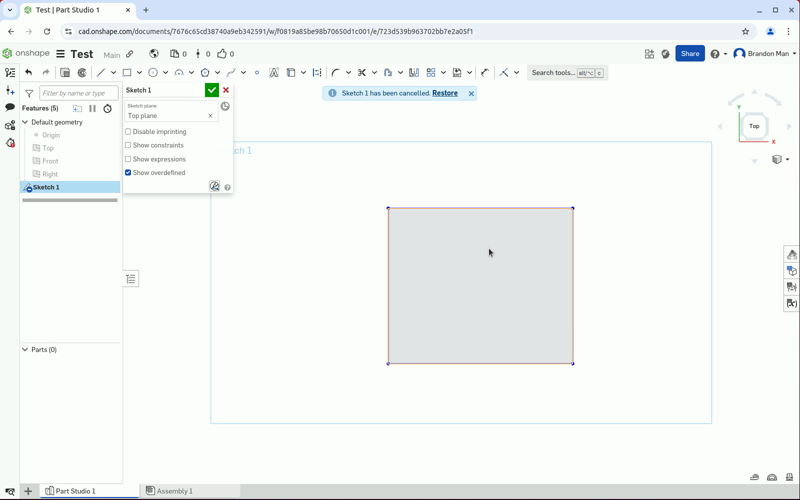
click(489, 248)
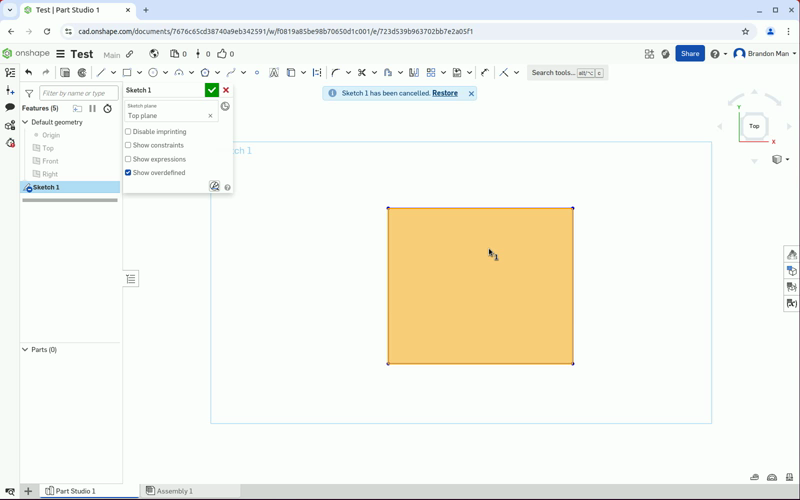
mouse_move(73, 352)
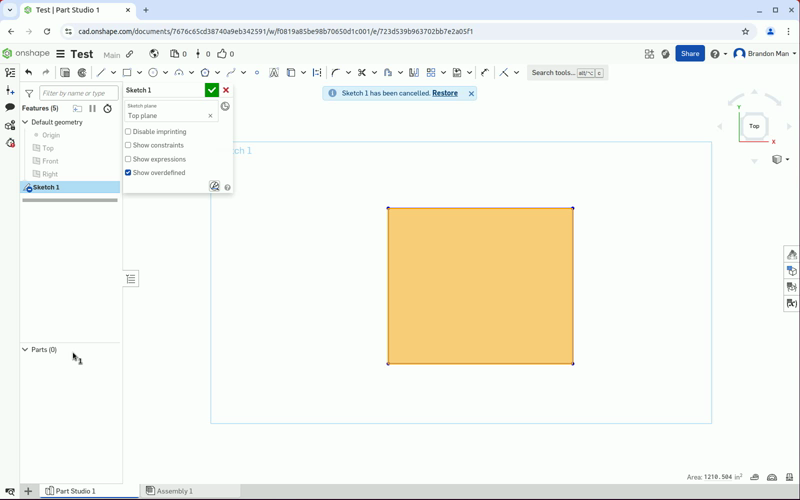
key(shift+y)
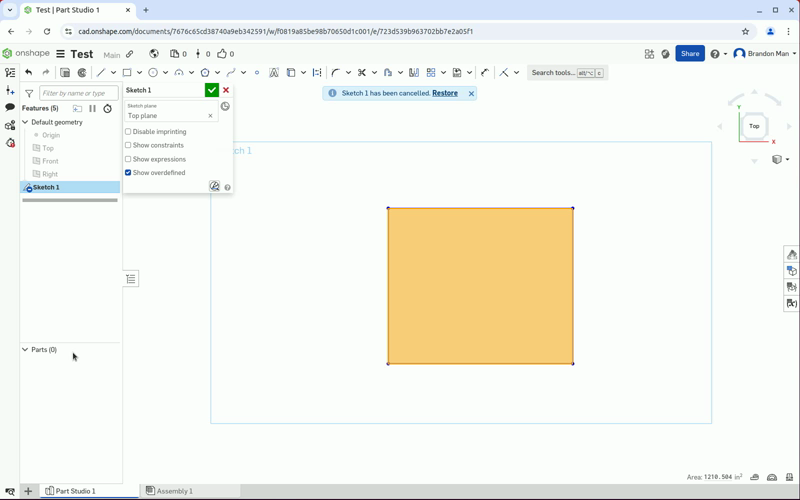
key(shift+e)
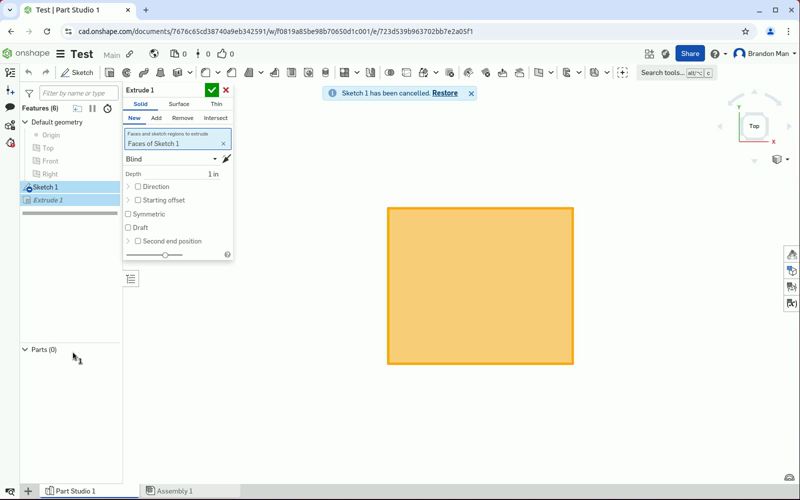
mouse_move(143, 106)
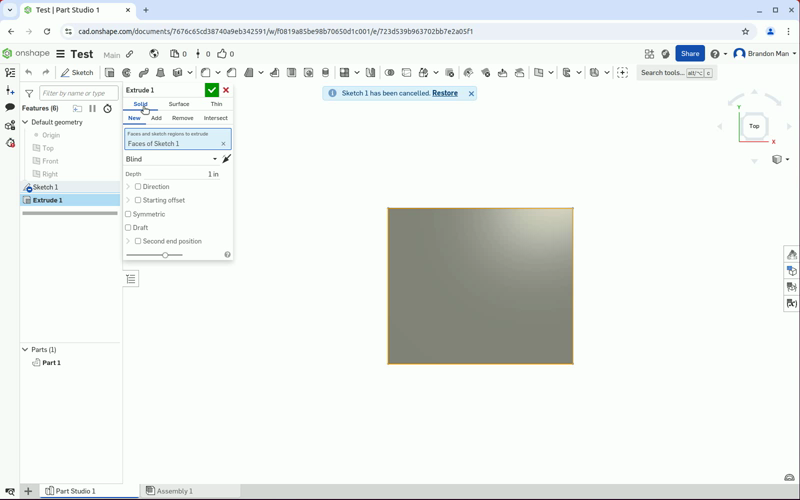
click(143, 106)
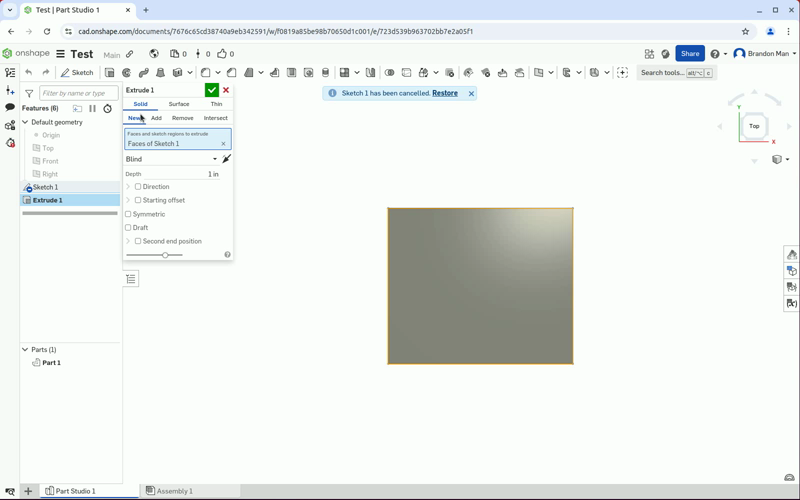
mouse_move(137, 120)
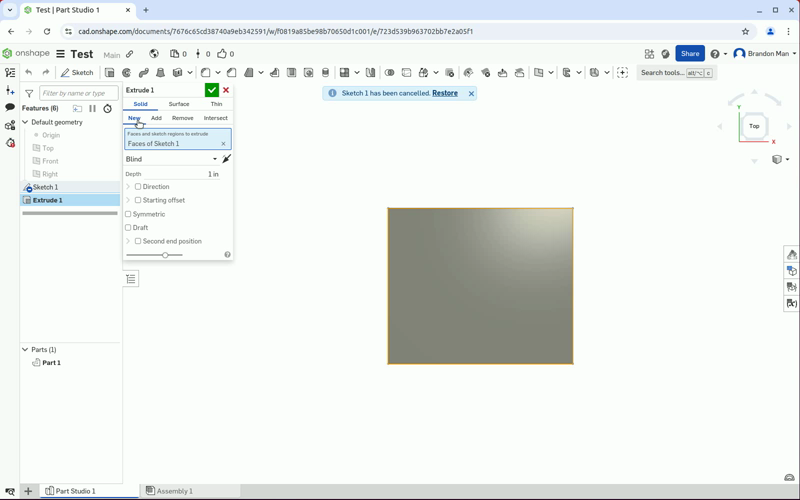
click(137, 120)
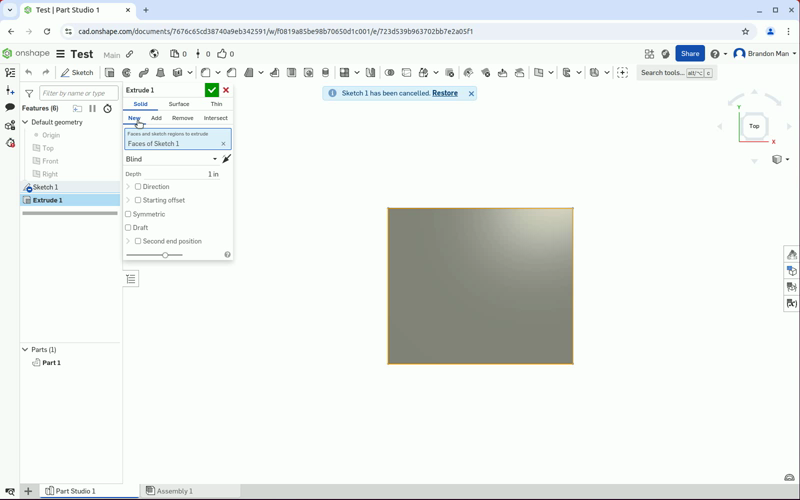
key(tab, 4)
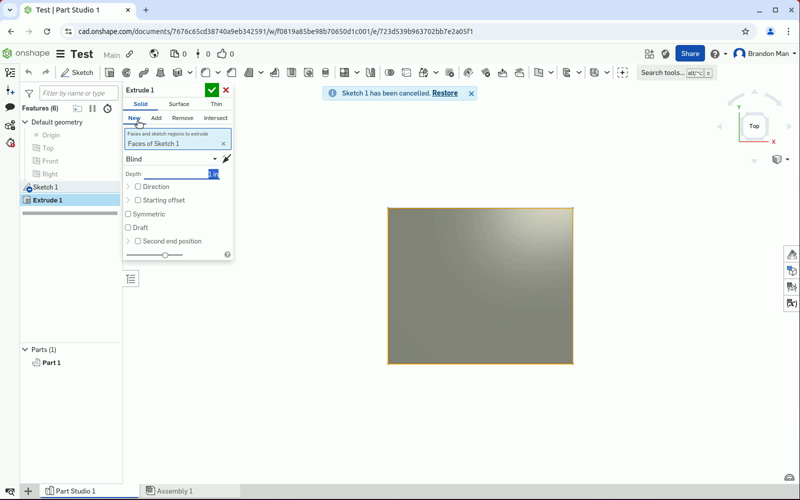
text(23.108)
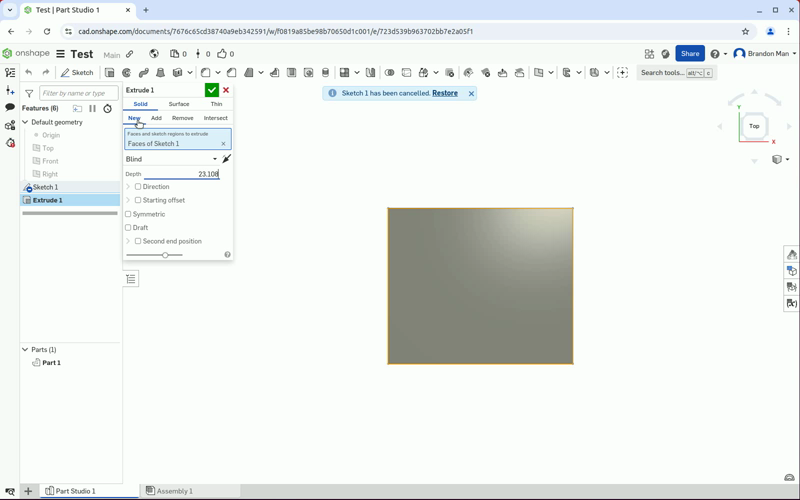
key(enter)
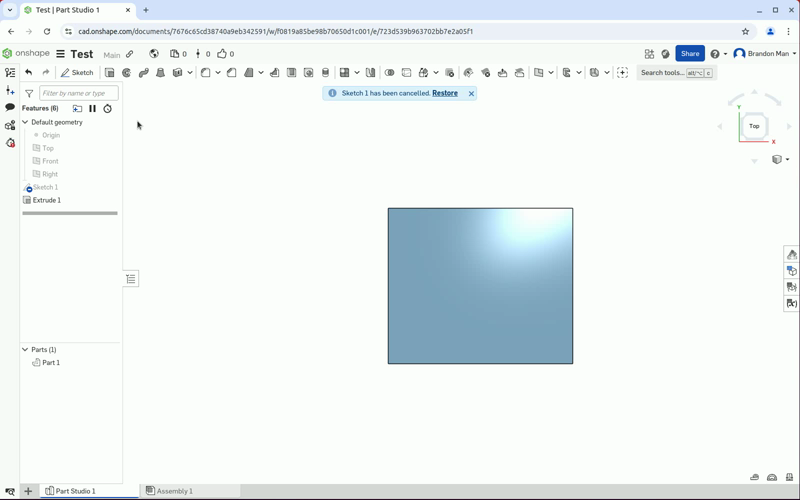
key(shift+h)
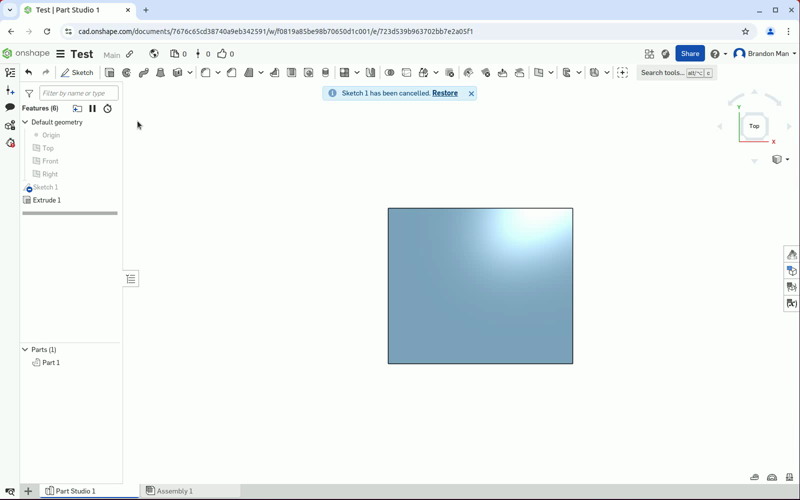
key(shift+h)
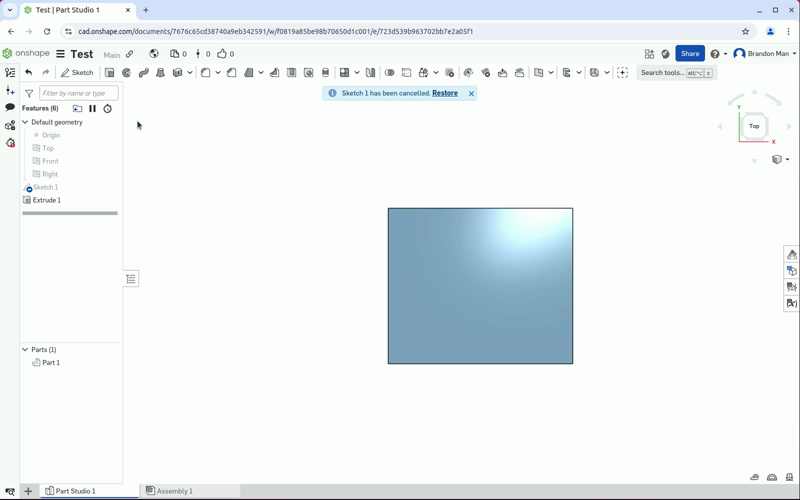
mouse_move(73, 189)
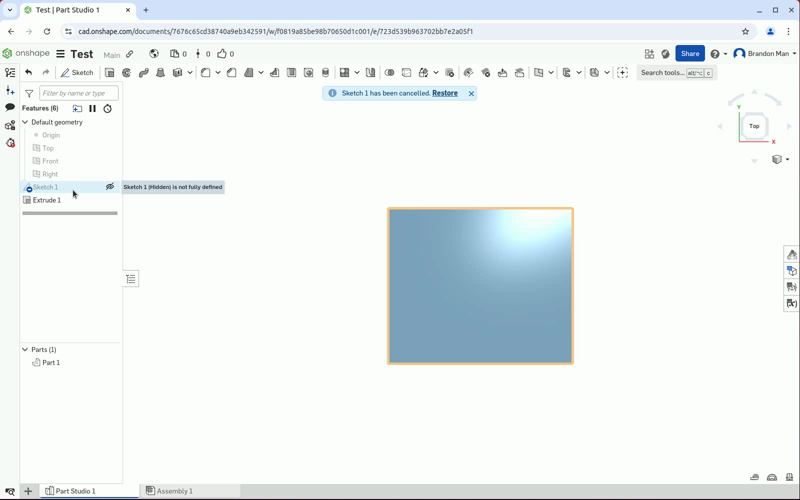
click(73, 189)
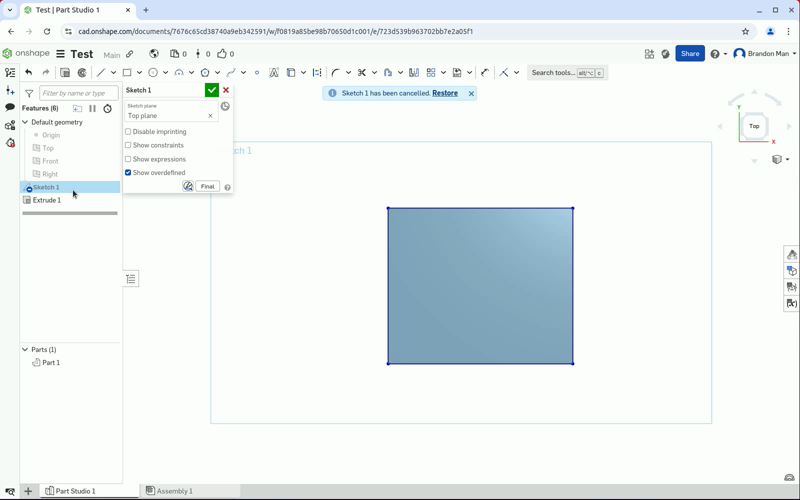
mouse_move(229, 92)
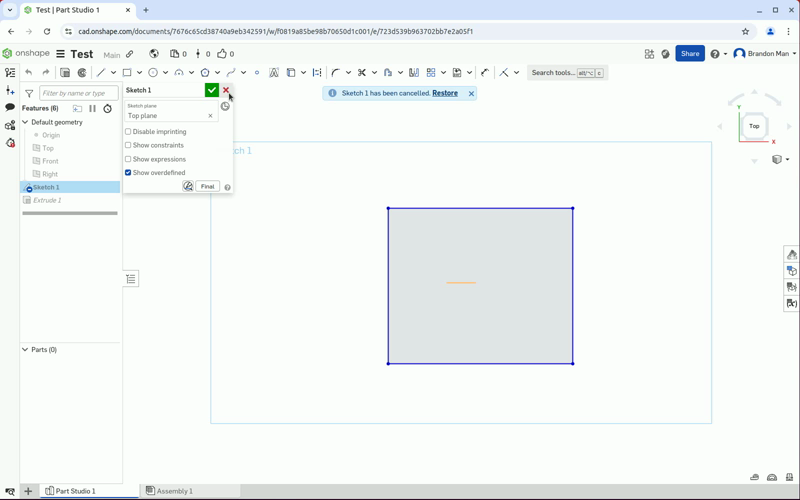
click(229, 92)
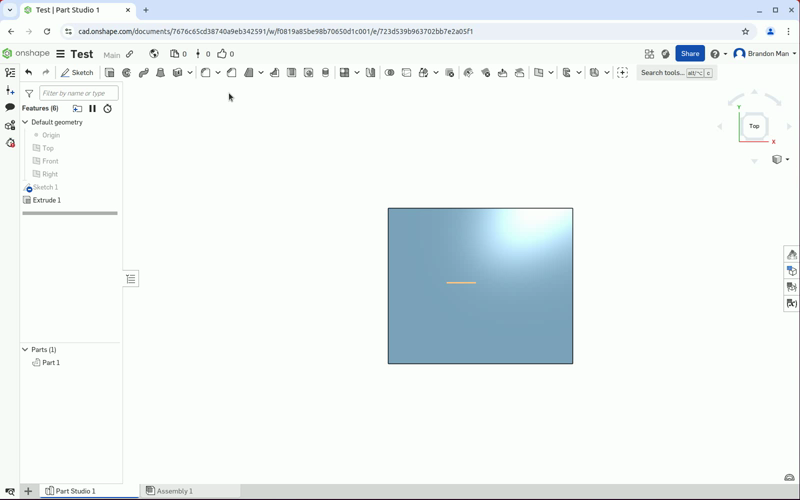
mouse_move(541, 75)
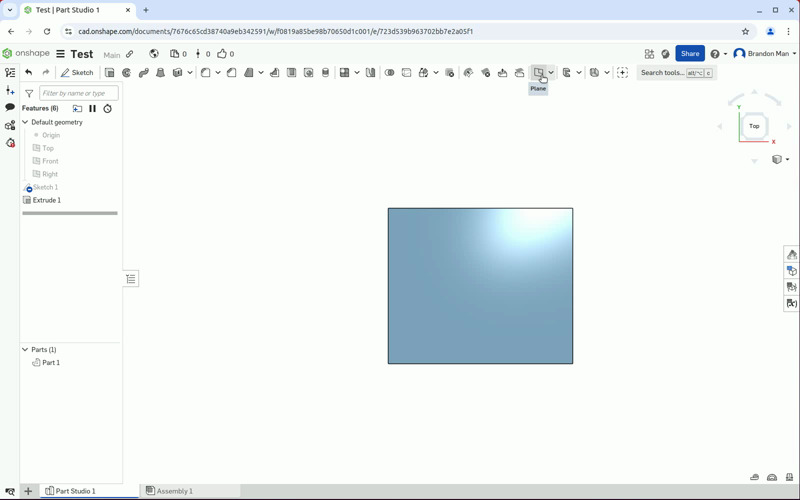
click(541, 75)
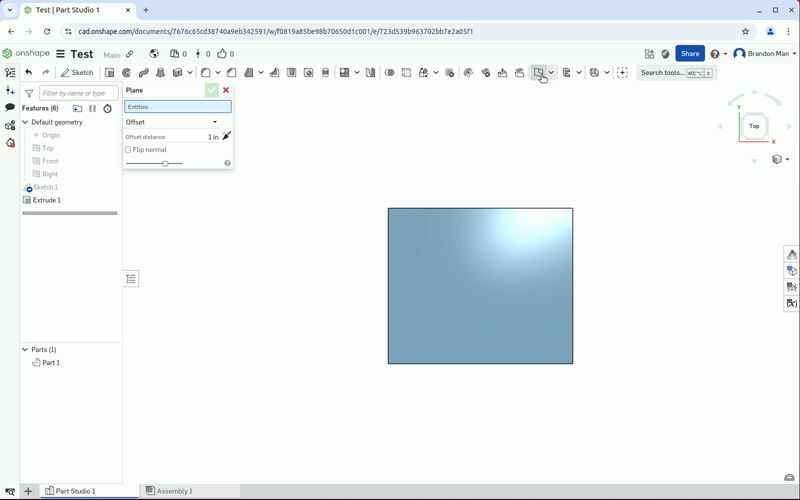
mouse_move(73, 150)
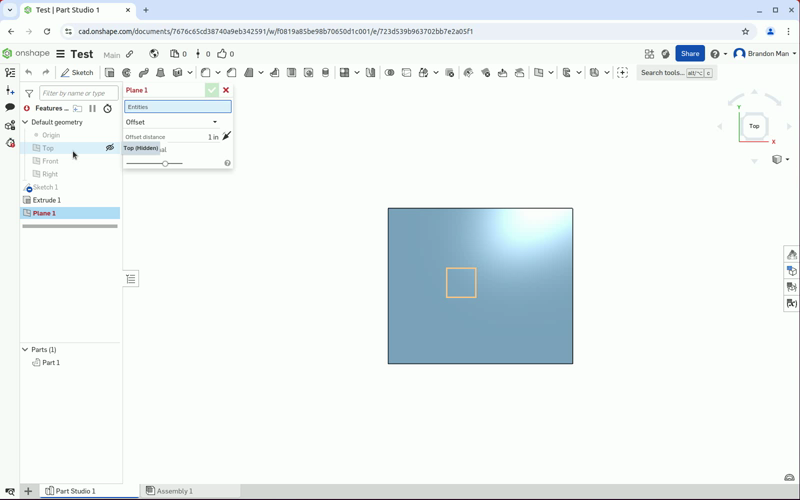
click(73, 150)
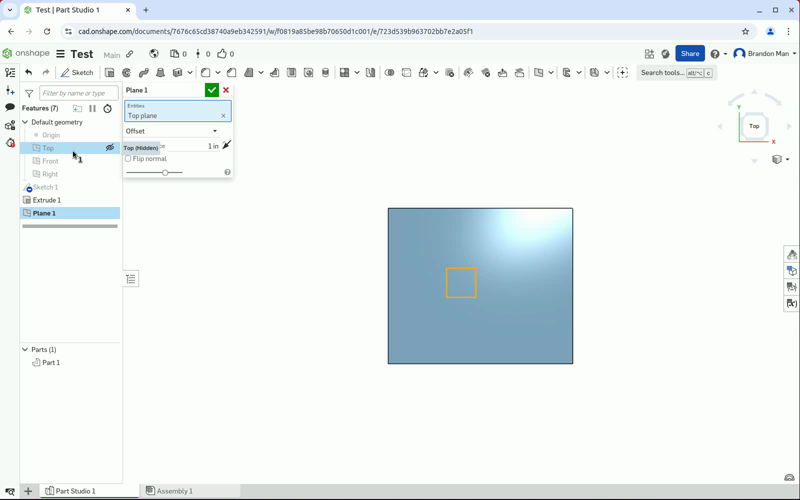
key(tab, 2)
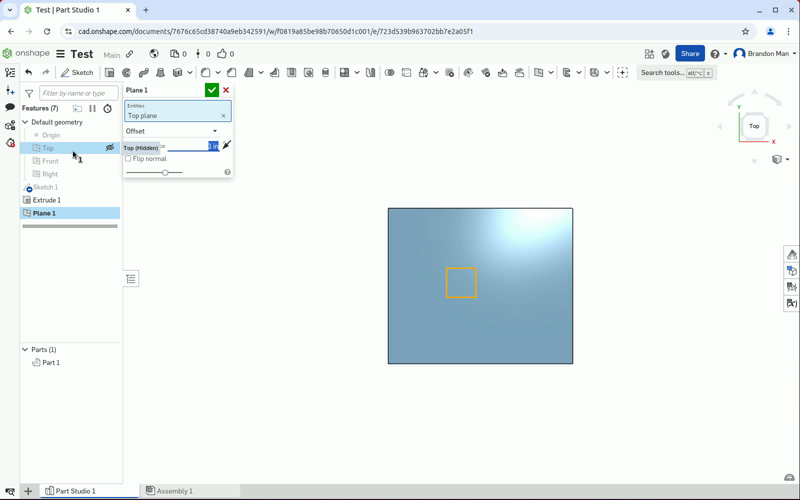
text(23.108)
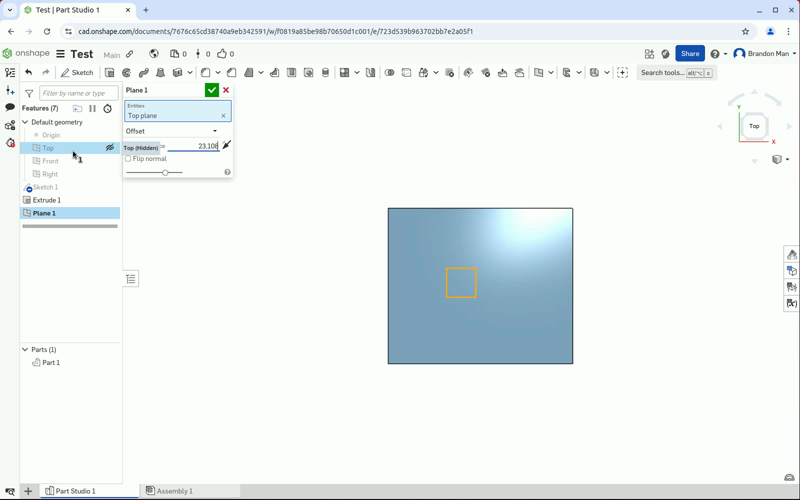
key(enter, 2)
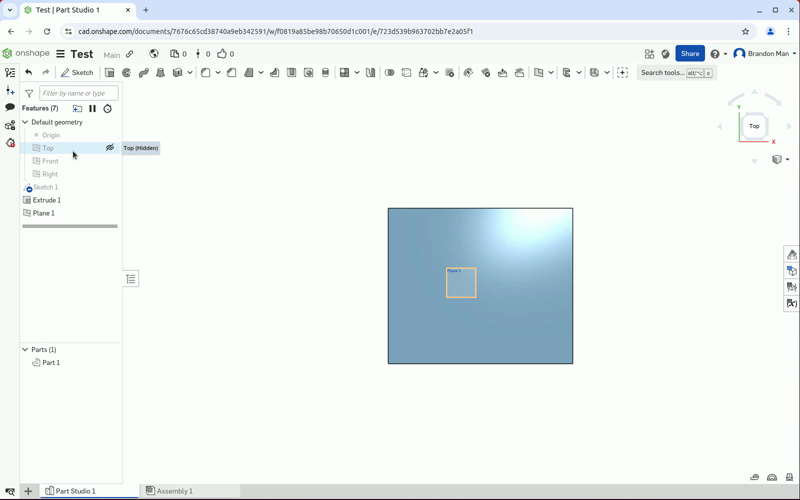
key(shift+s)
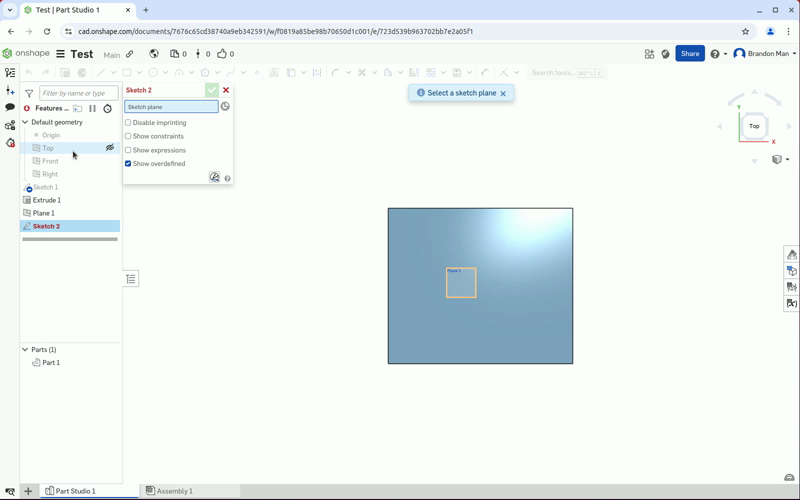
mouse_move(73, 215)
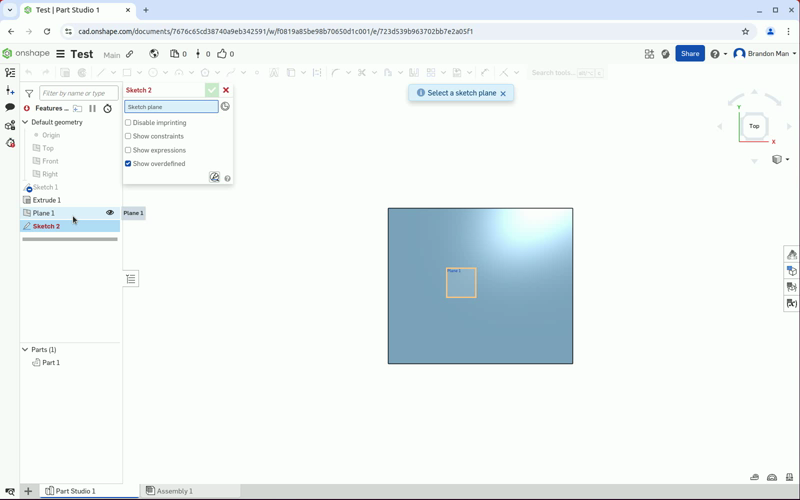
click(73, 215)
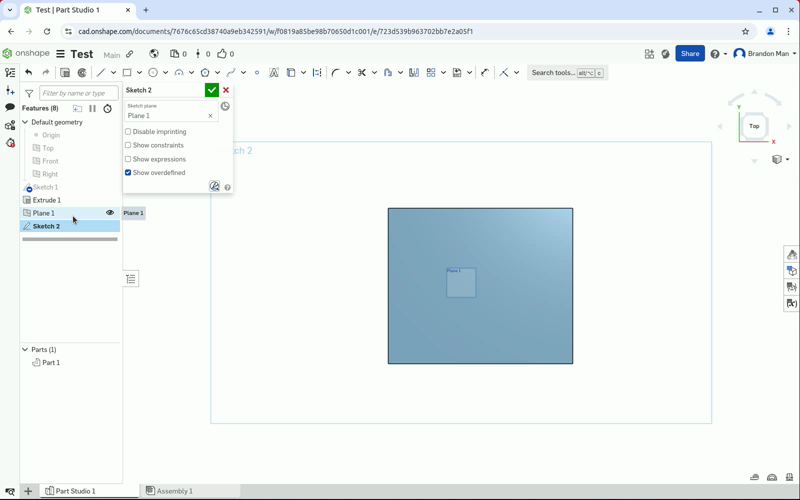
mouse_move(73, 352)
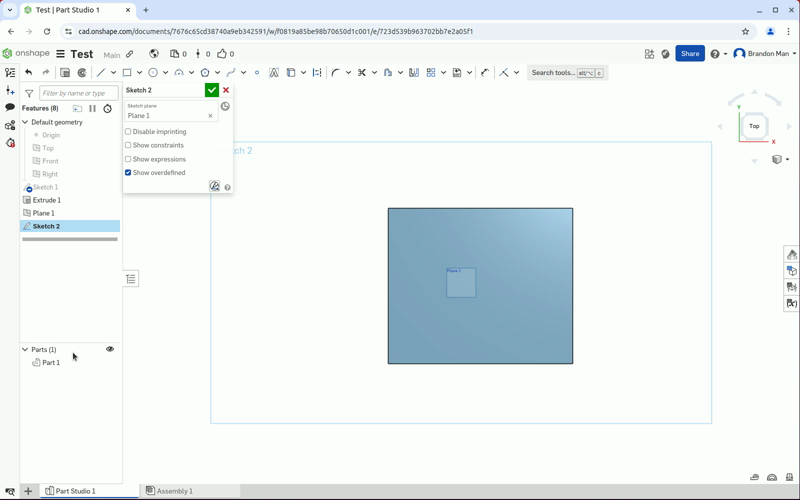
key(y)
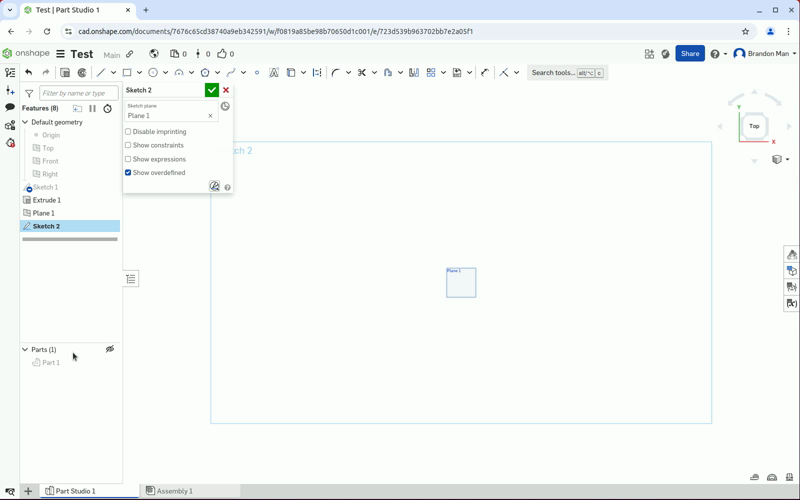
key(l)
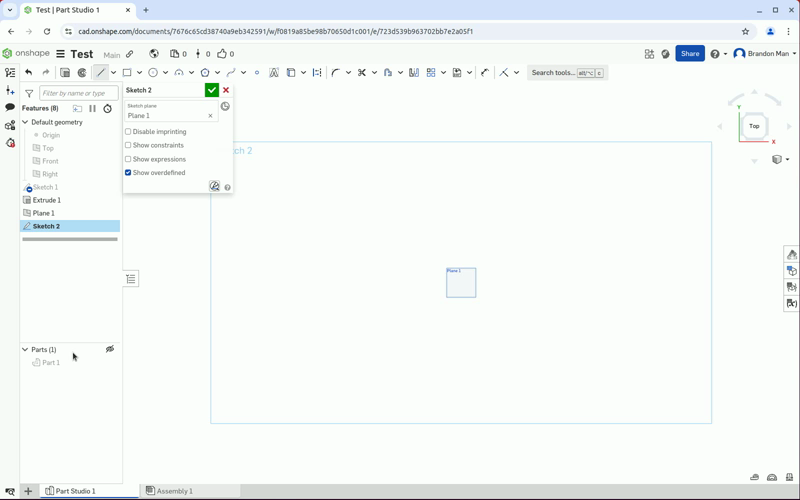
key_down(shift)
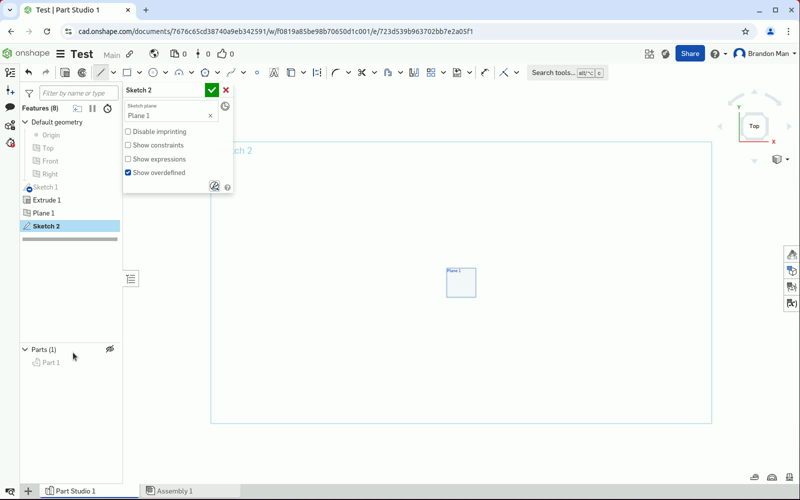
mouse_move(388, 363)
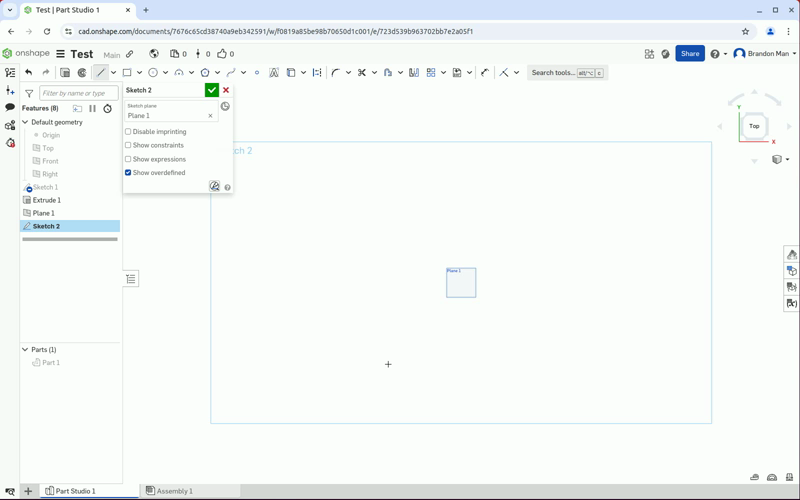
click(388, 363)
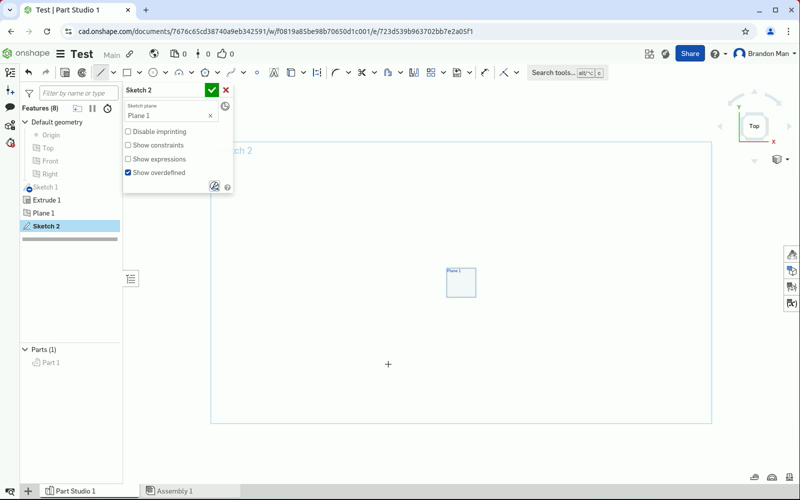
key_up(shift)
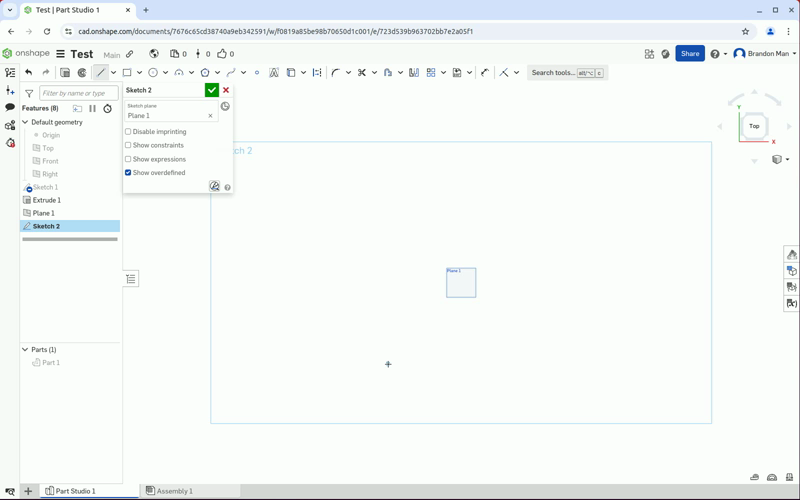
key_down(shift)
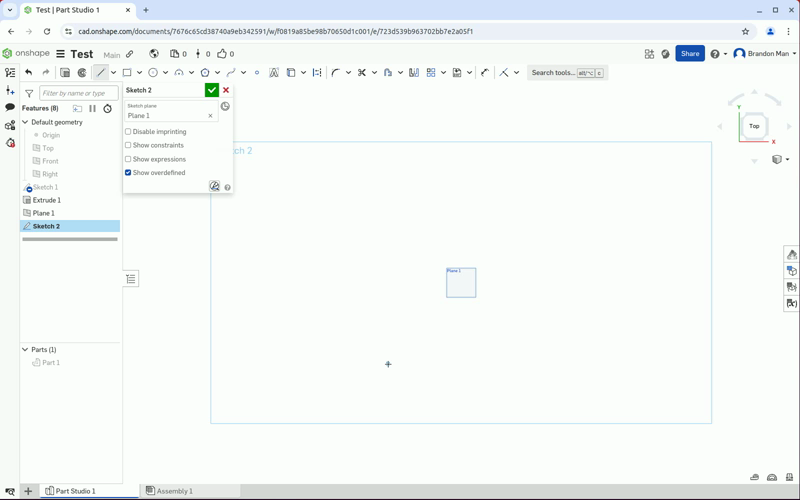
mouse_move(461, 363)
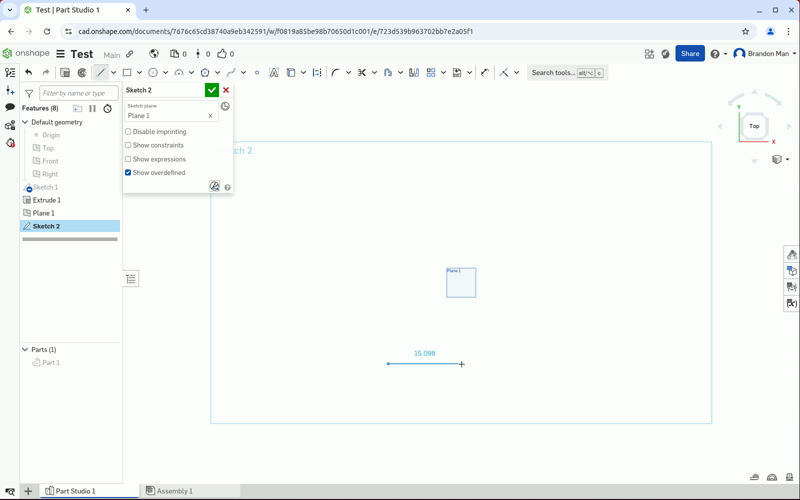
click(461, 363)
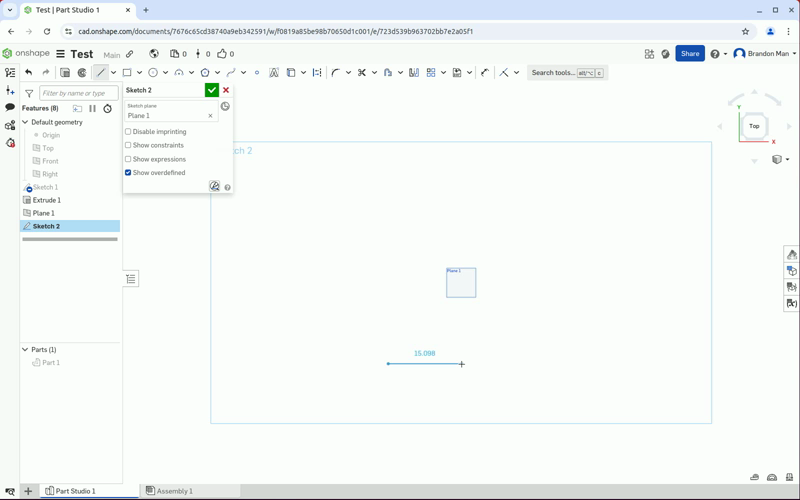
key_up(shift)
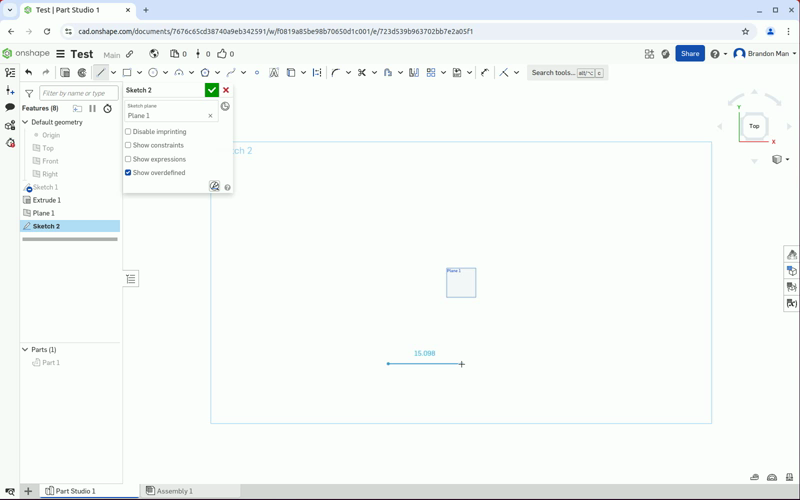
key_down(shift)
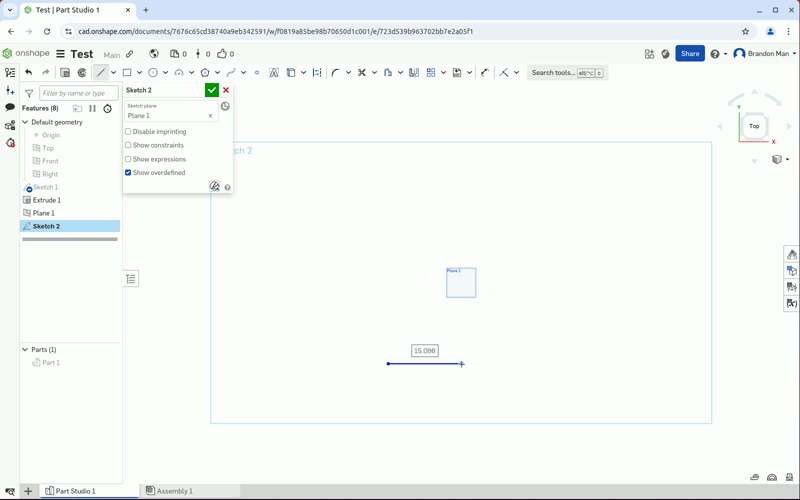
mouse_move(461, 282)
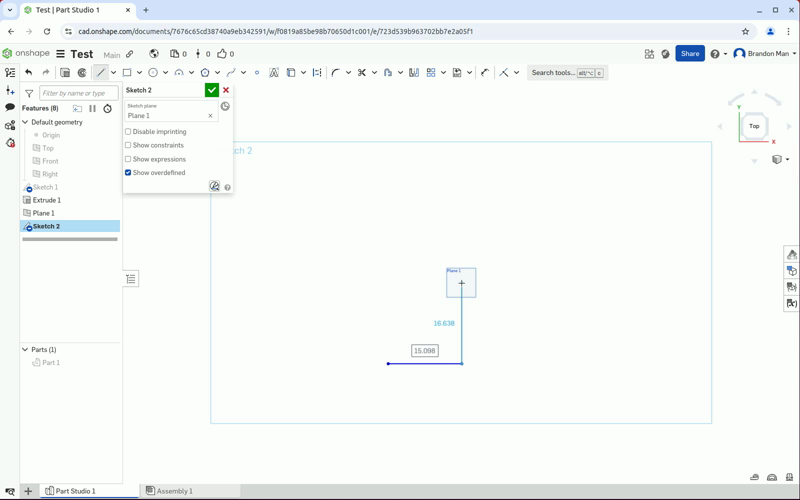
click(461, 282)
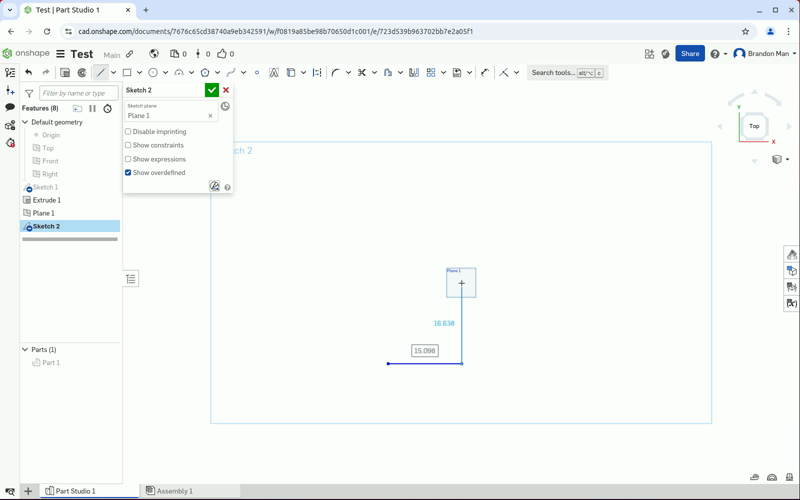
key_up(shift)
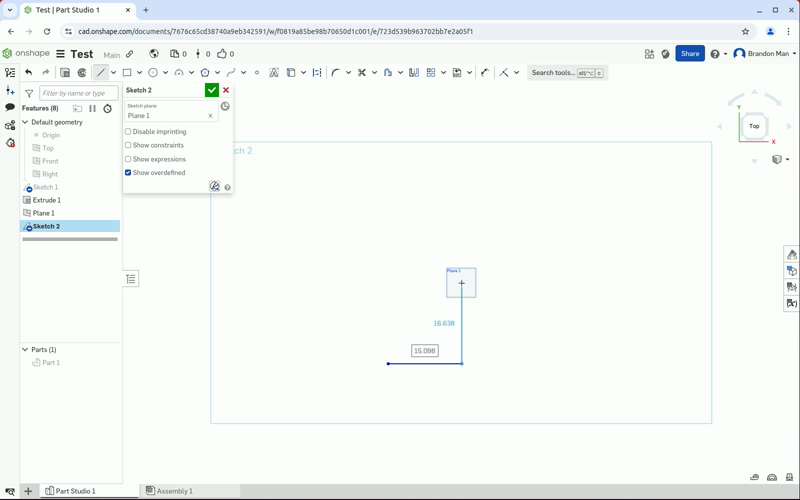
key_down(shift)
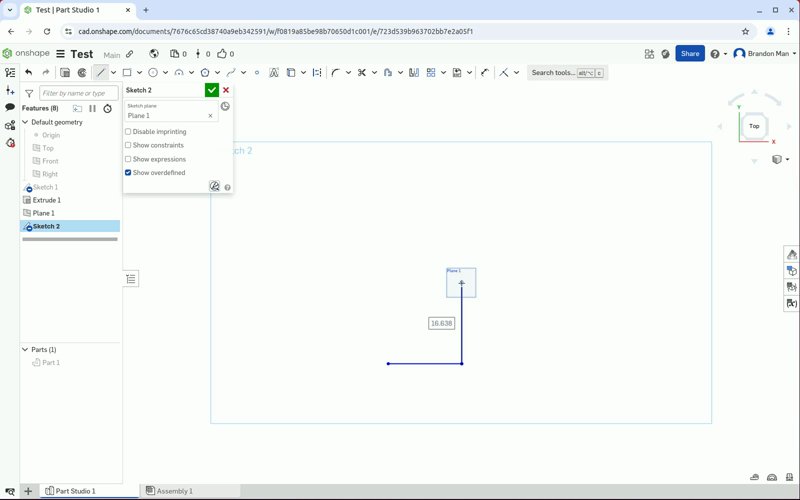
mouse_move(388, 363)
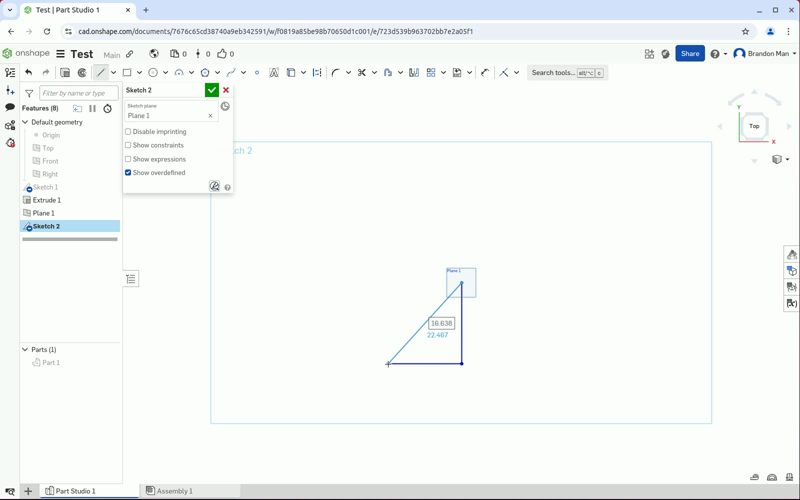
key_up(shift)
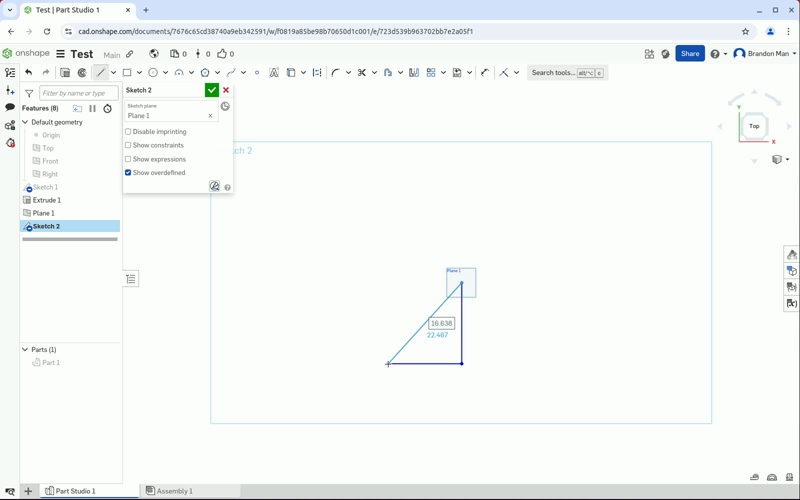
click(388, 363)
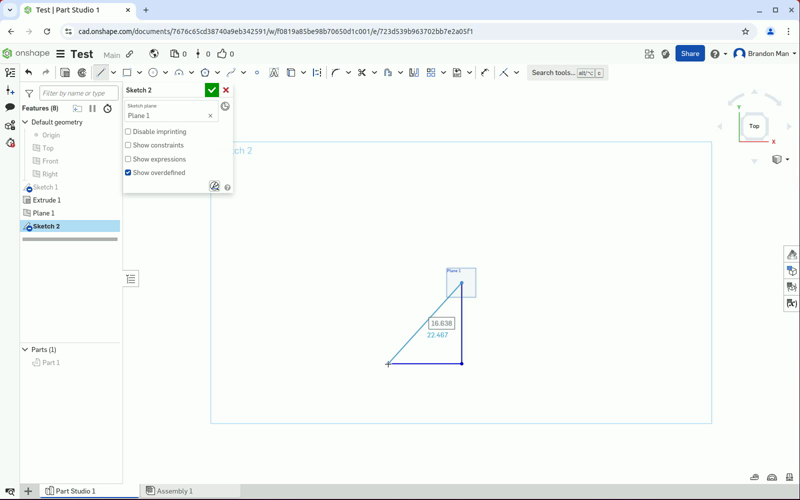
key(esc)
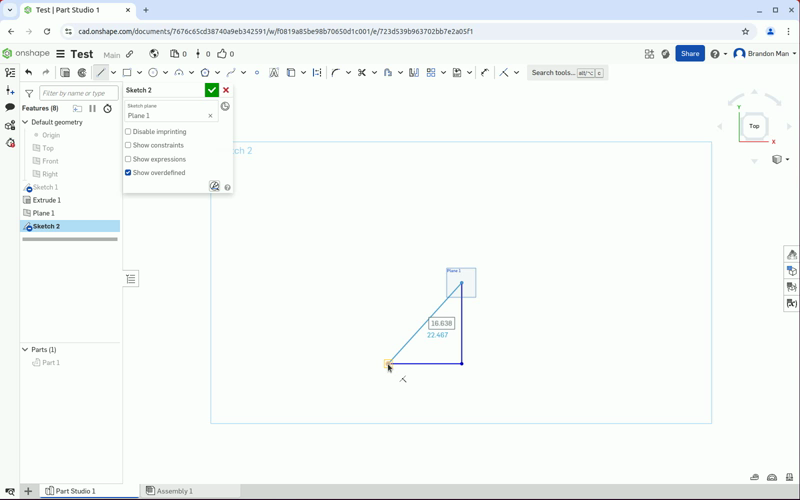
mouse_move(426, 339)
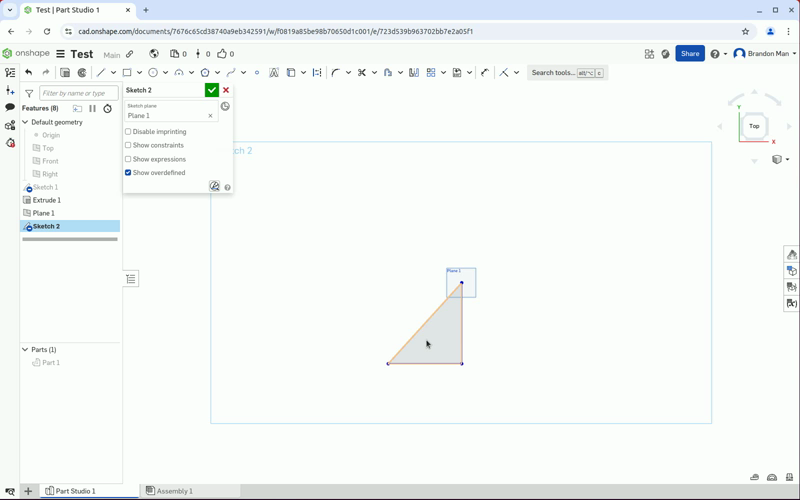
click(426, 339)
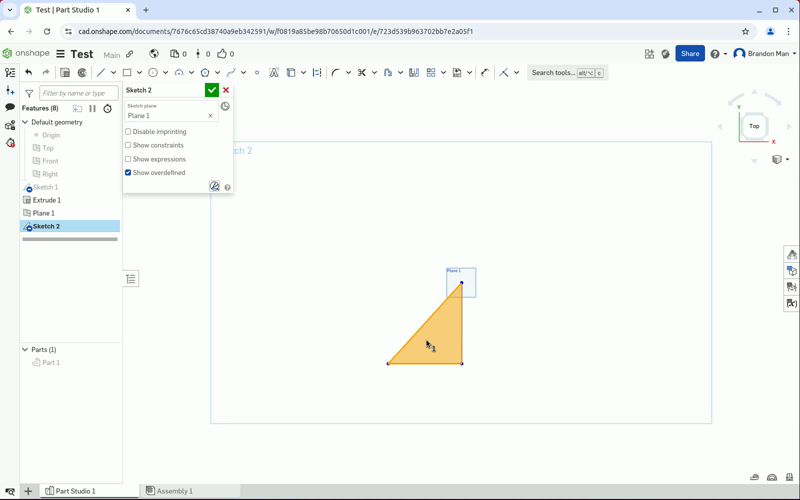
mouse_move(73, 352)
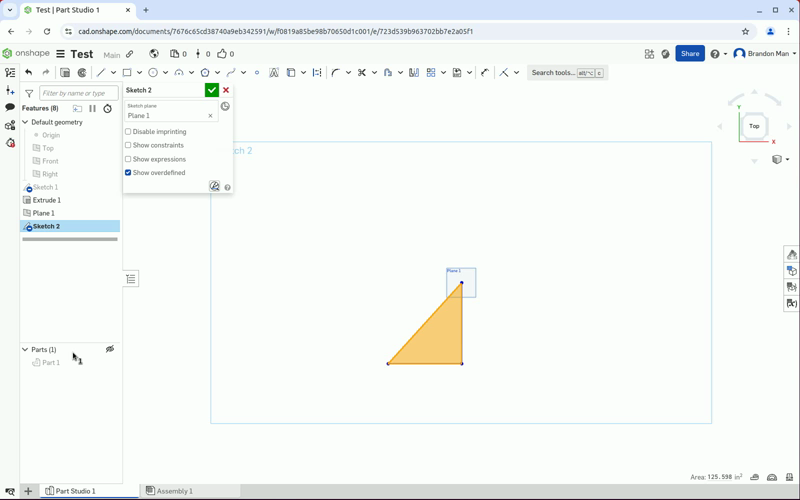
key(shift+y)
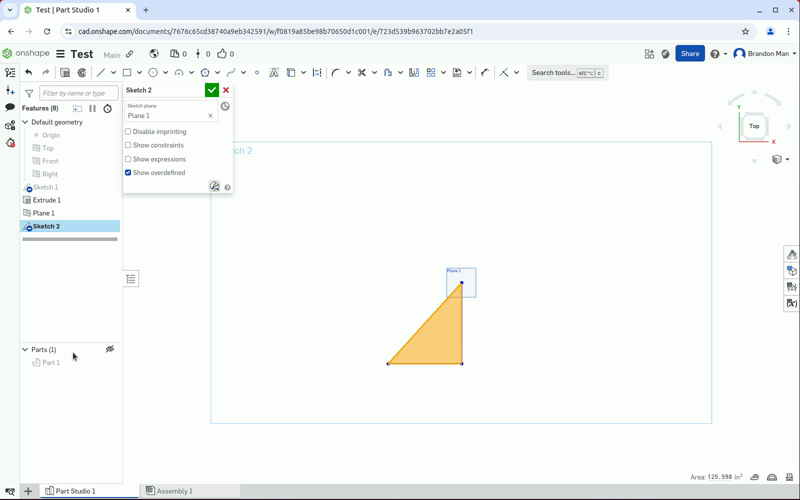
key(shift+e)
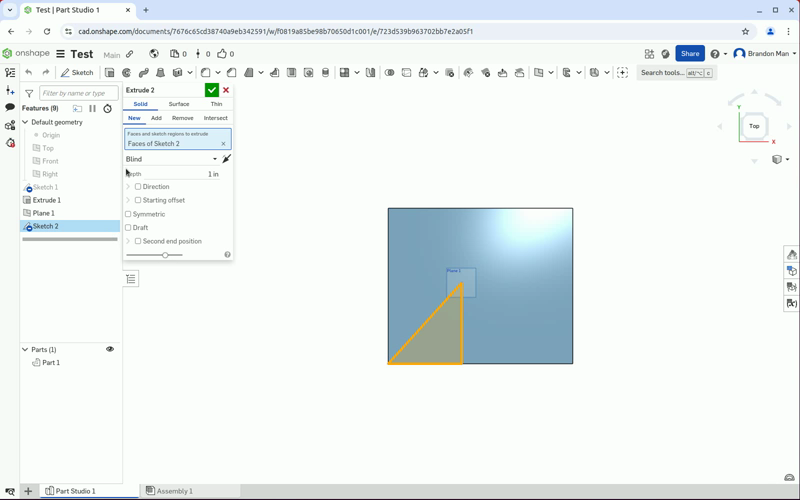
mouse_move(143, 106)
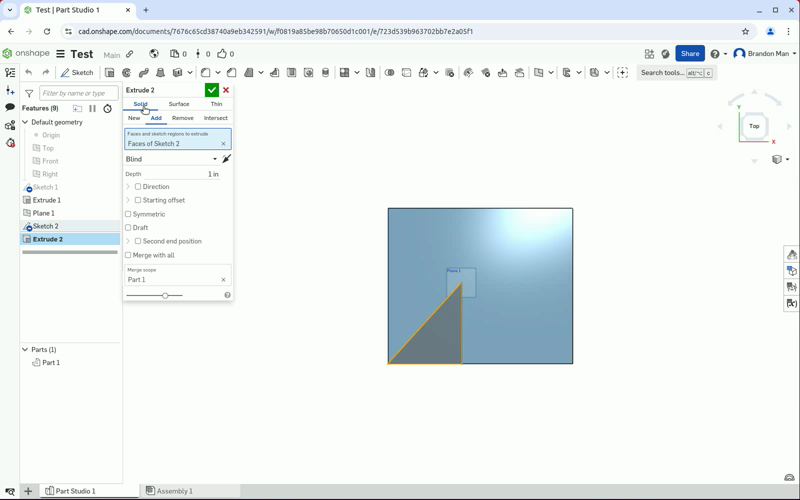
click(143, 106)
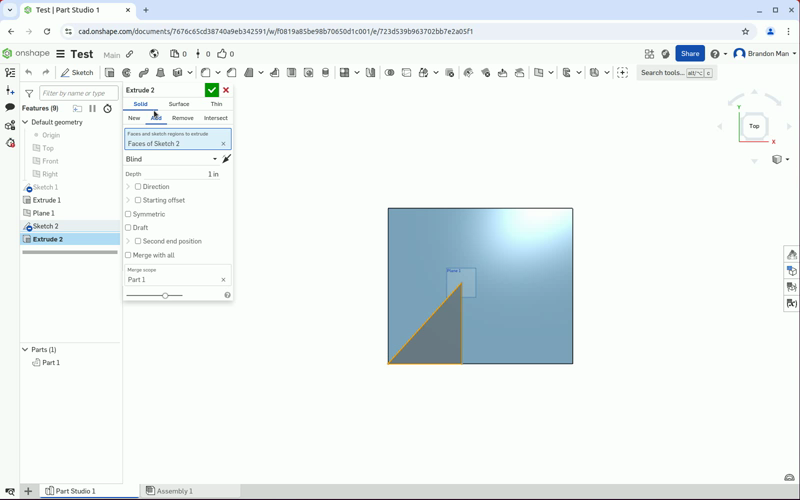
mouse_move(186, 120)
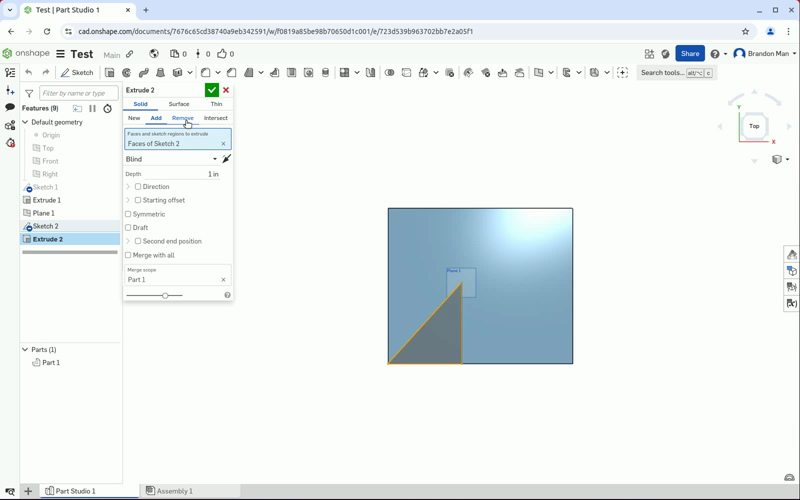
click(186, 120)
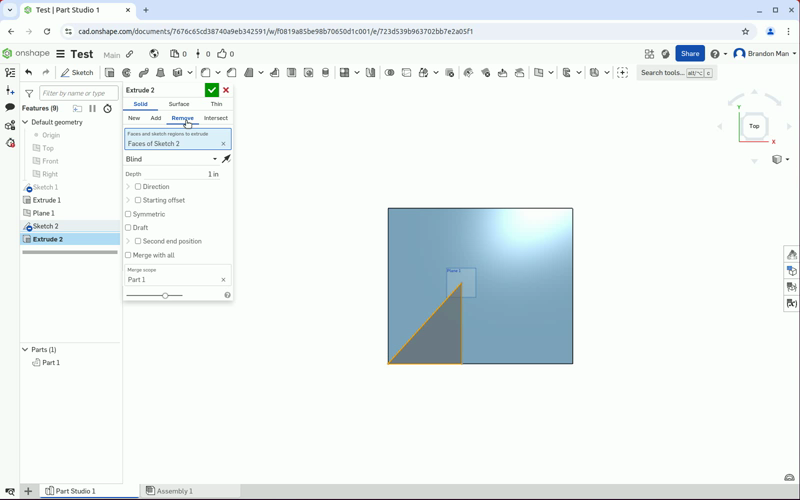
key(tab, 4)
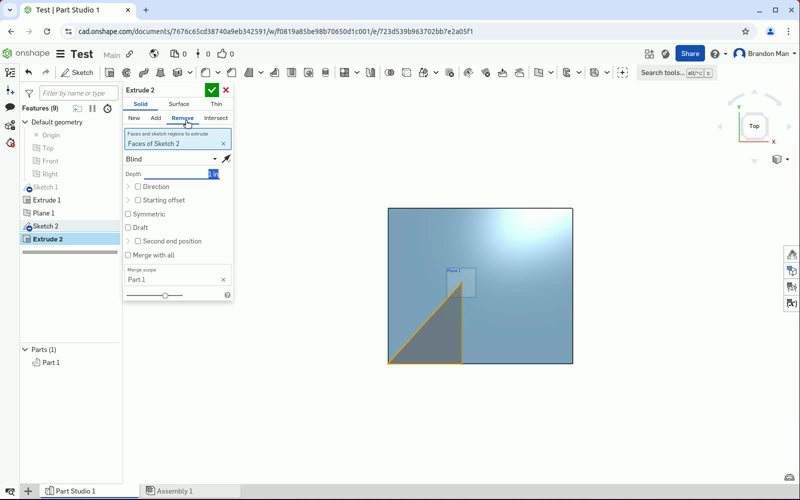
text(16.128)
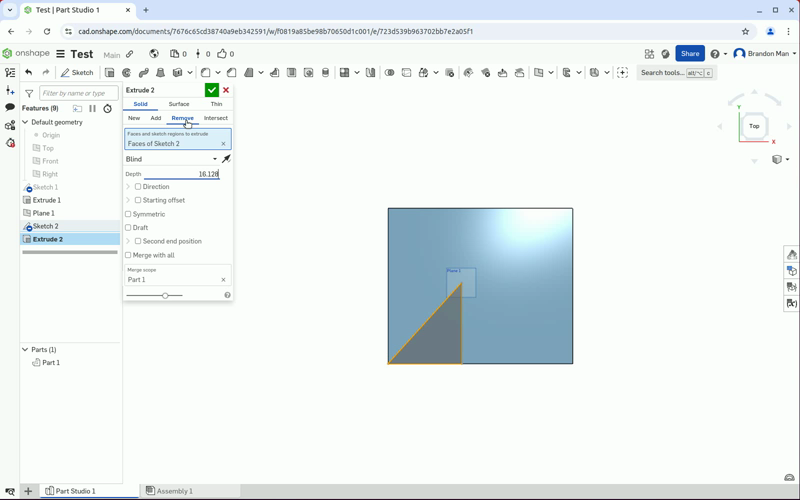
key(tab, 6)
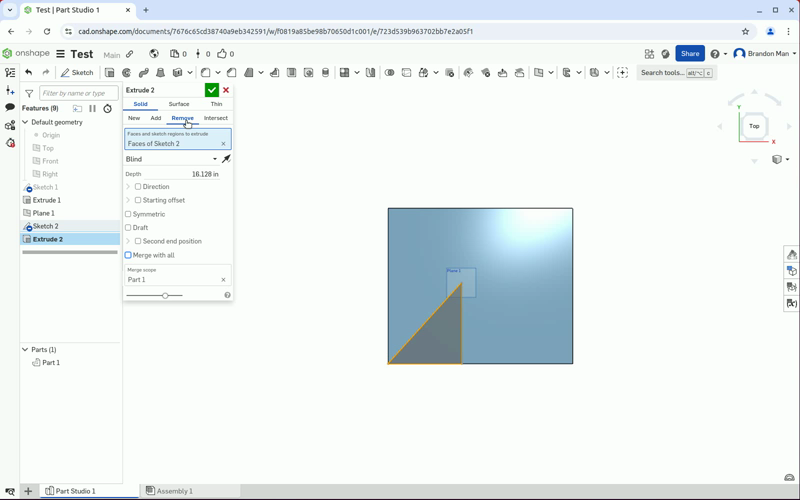
key(space)
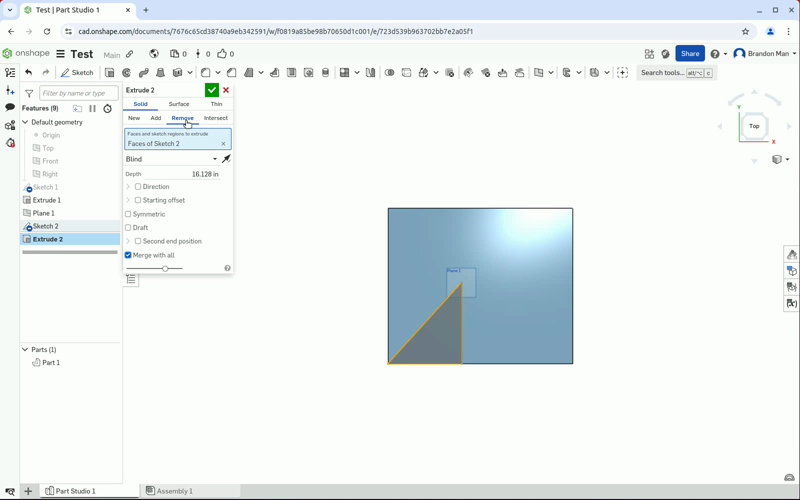
key(enter)
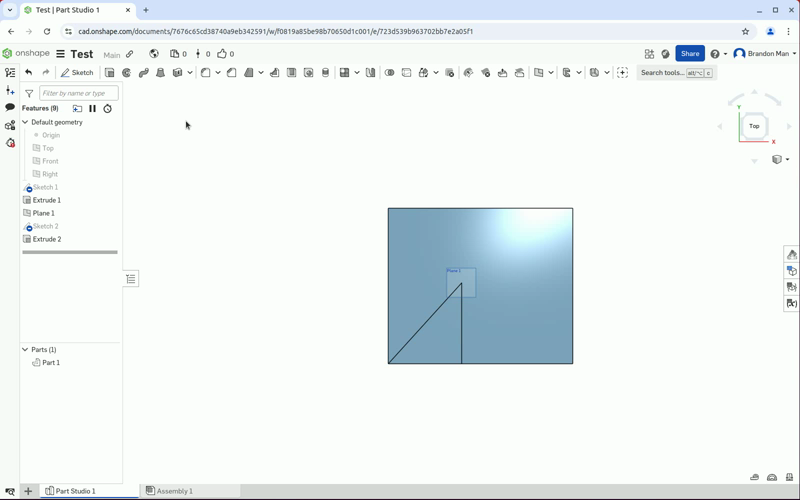
key(shift+h)
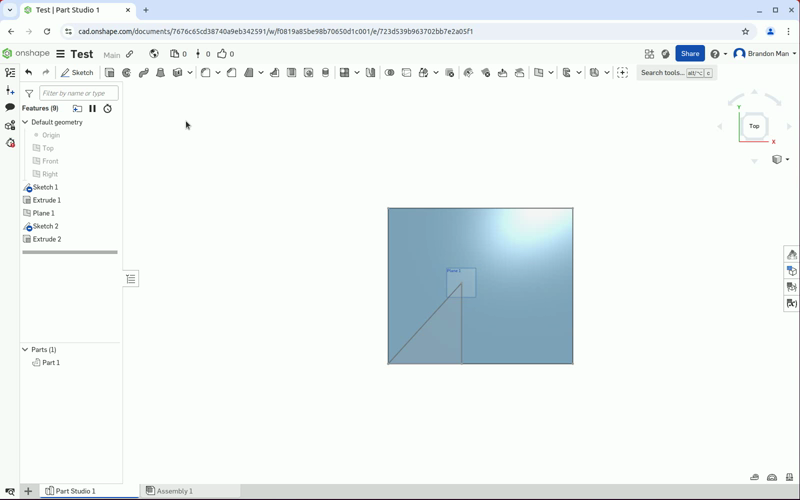
key(shift+h)
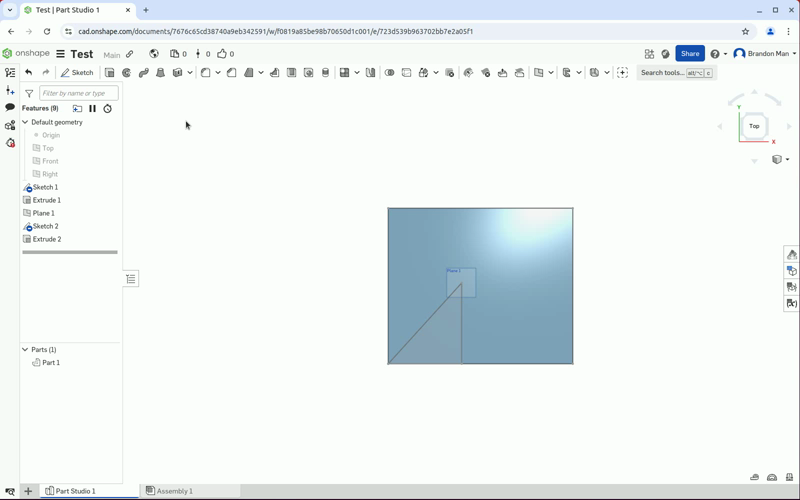
key(shift+7)
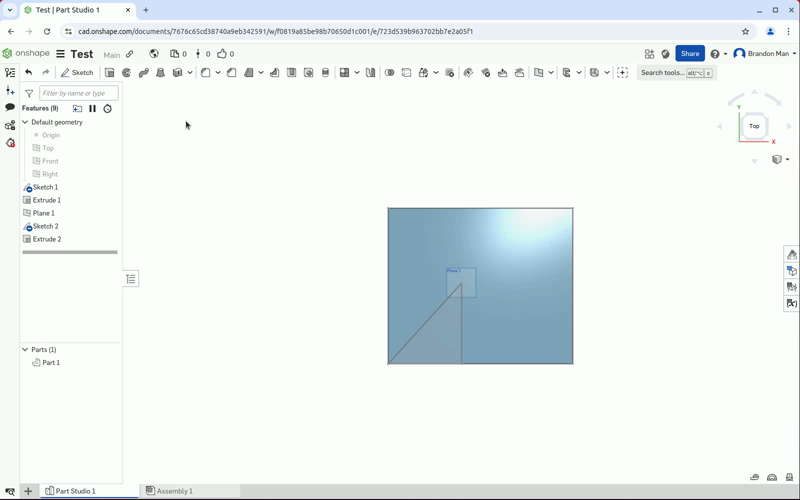
key(up, 3)
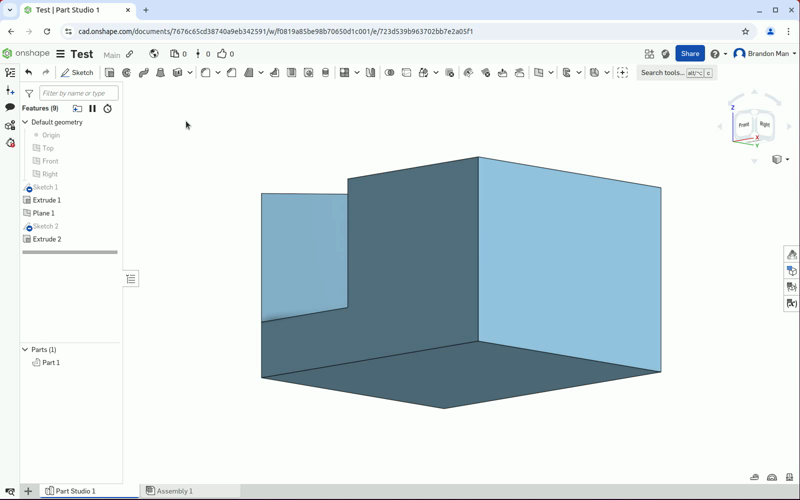
key(left, 3)
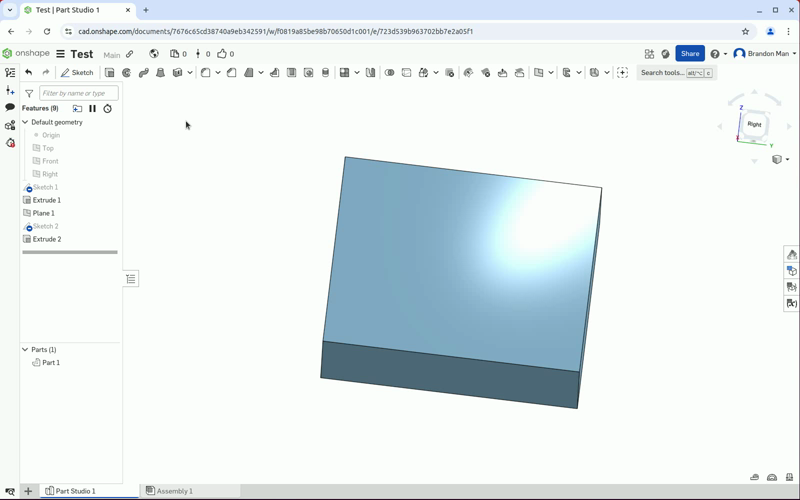
key(right, 3)
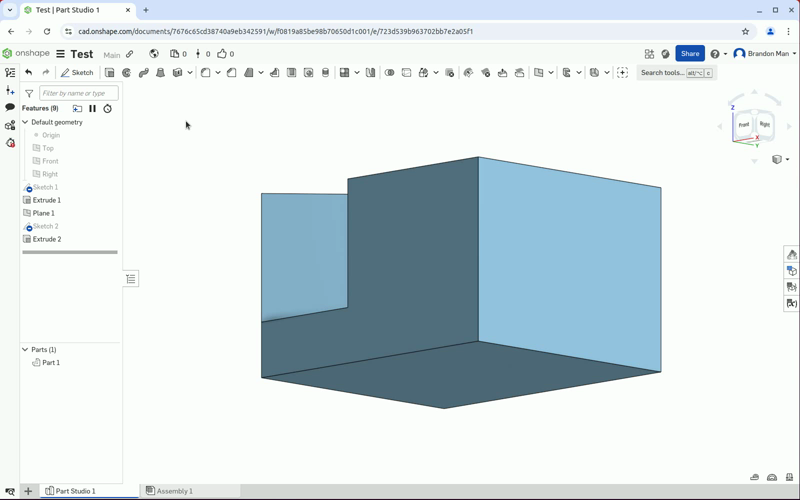
key(down, 3)
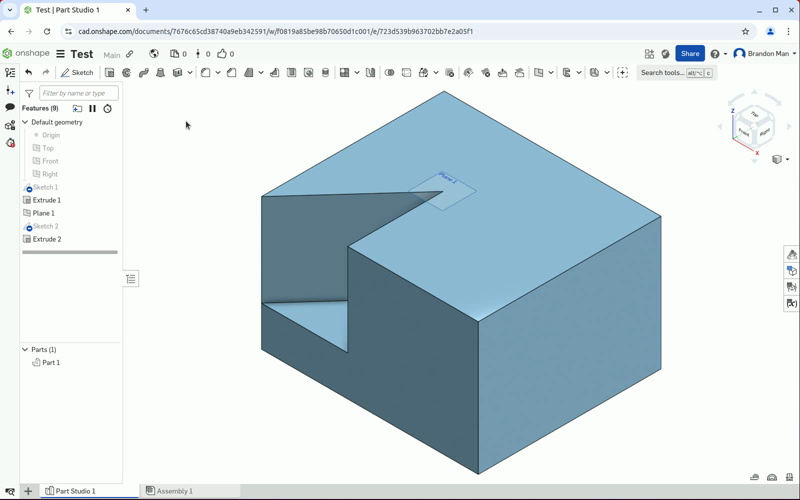
mouse_move(73, 189)
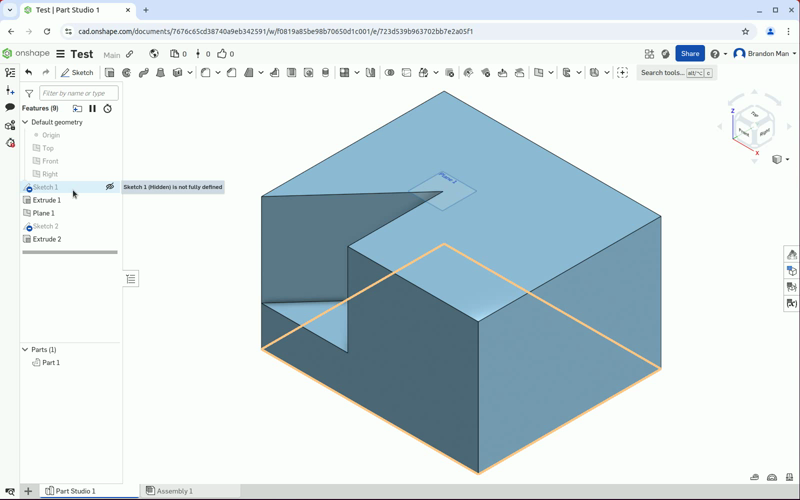
click(73, 189)